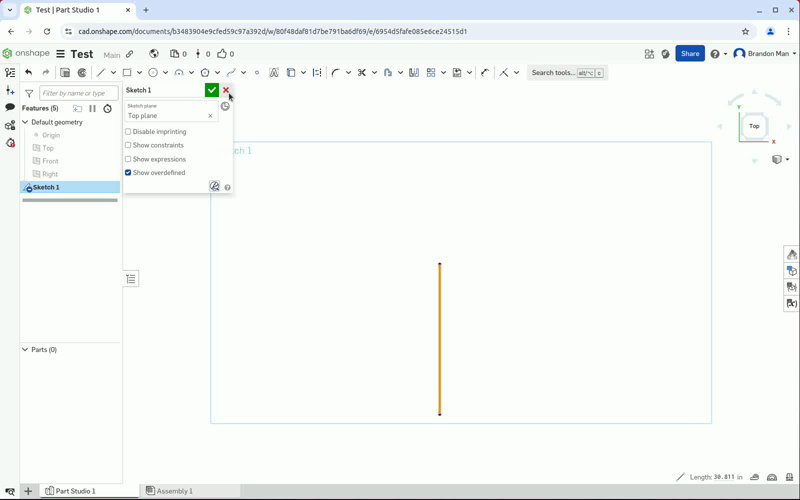
key(shift+h)
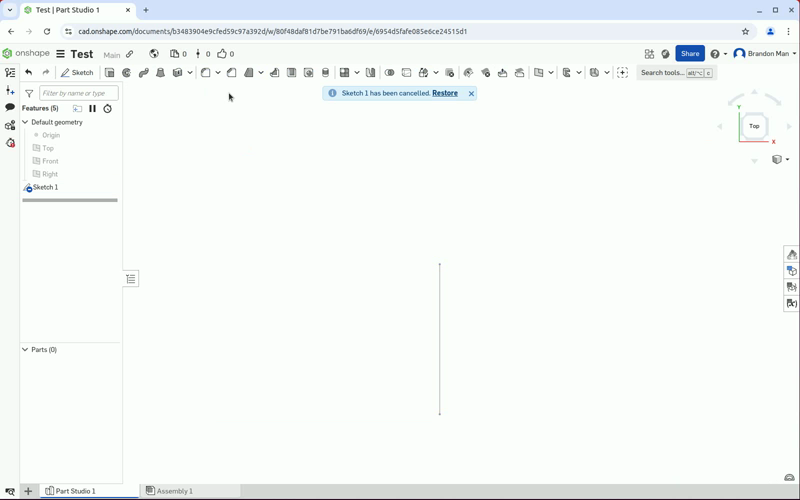
key(shift+s)
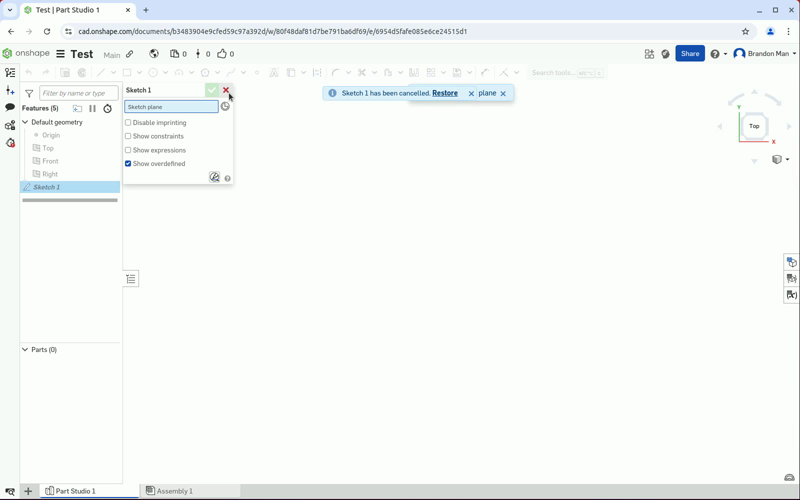
mouse_move(73, 150)
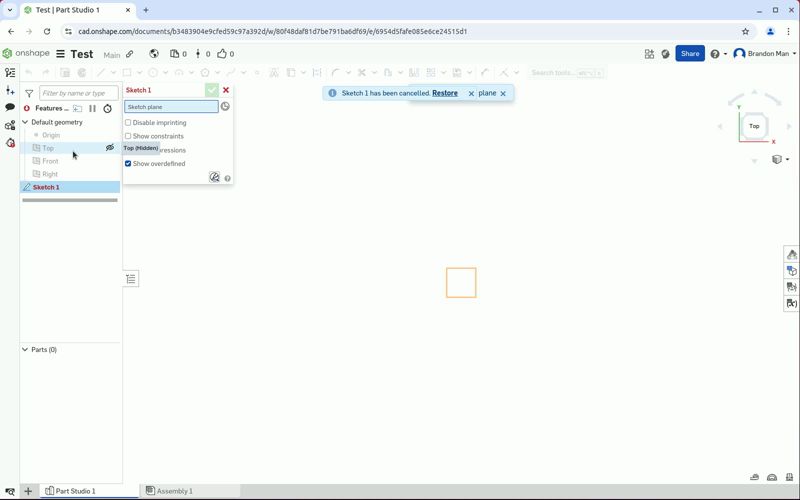
click(73, 150)
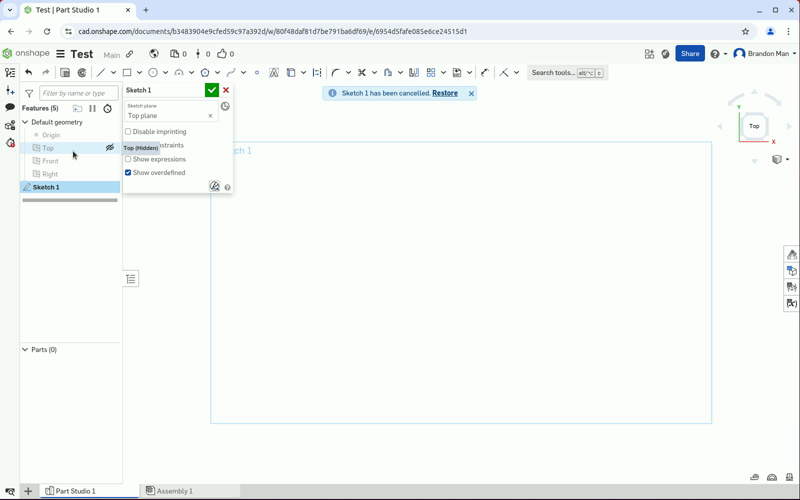
mouse_move(73, 352)
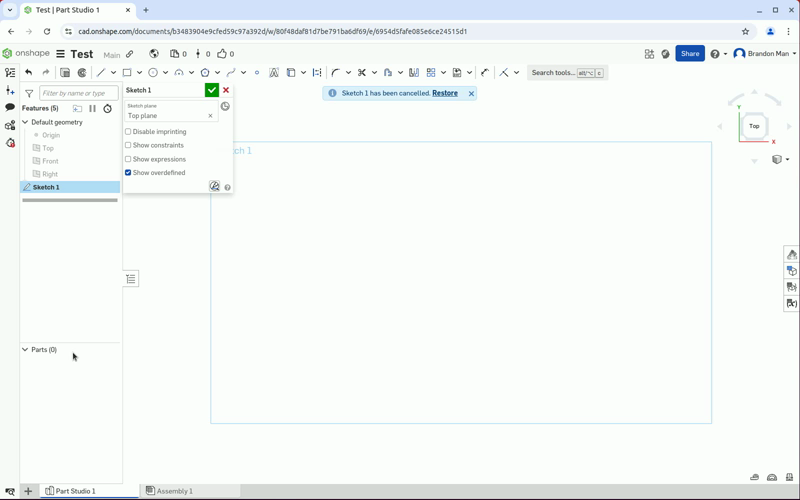
key(y)
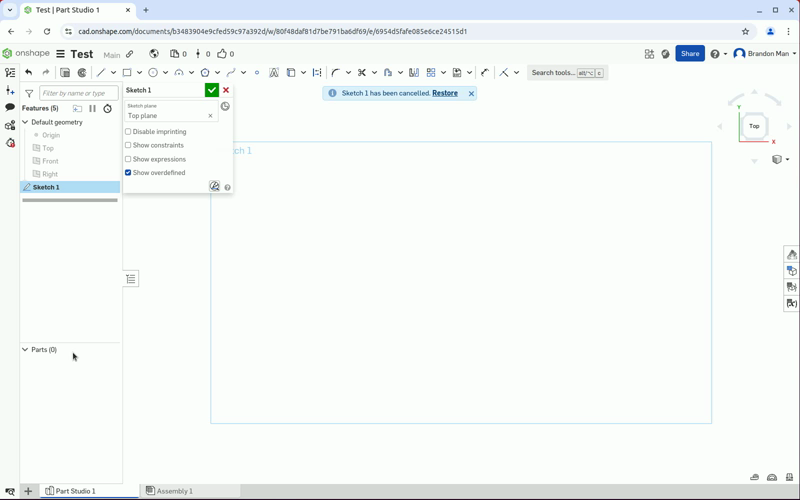
key(l)
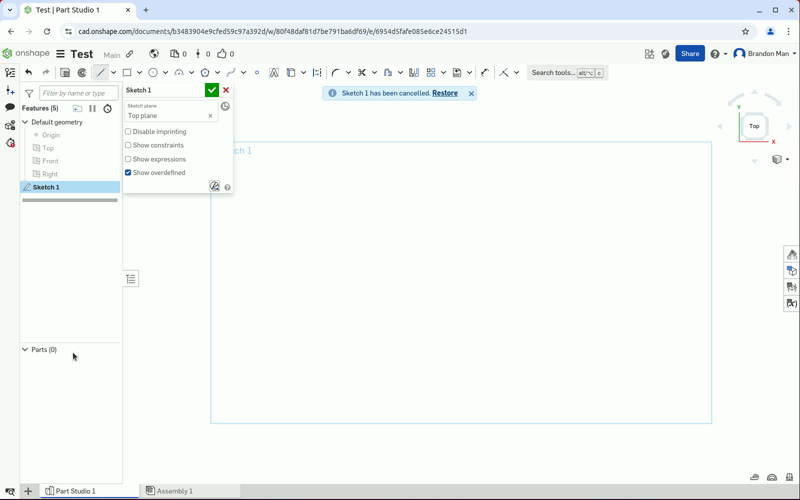
key_down(shift)
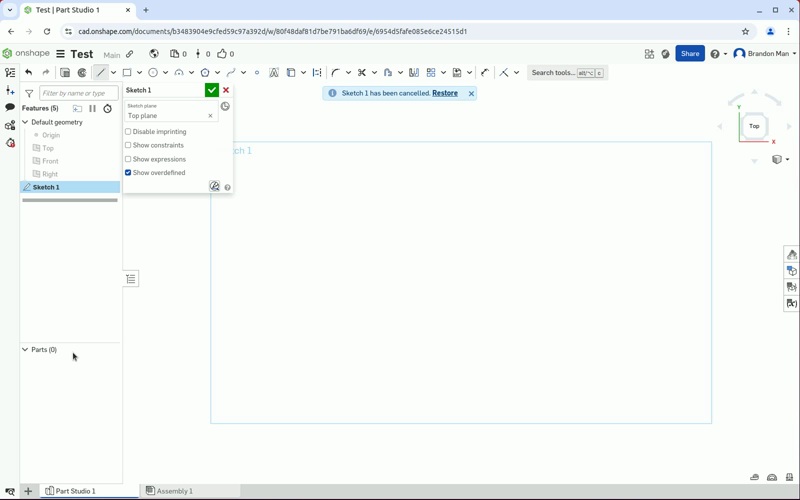
mouse_move(460, 363)
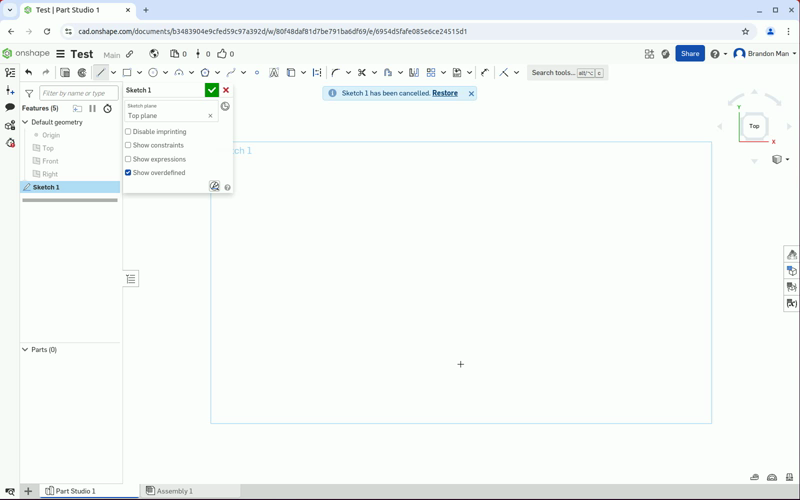
click(460, 363)
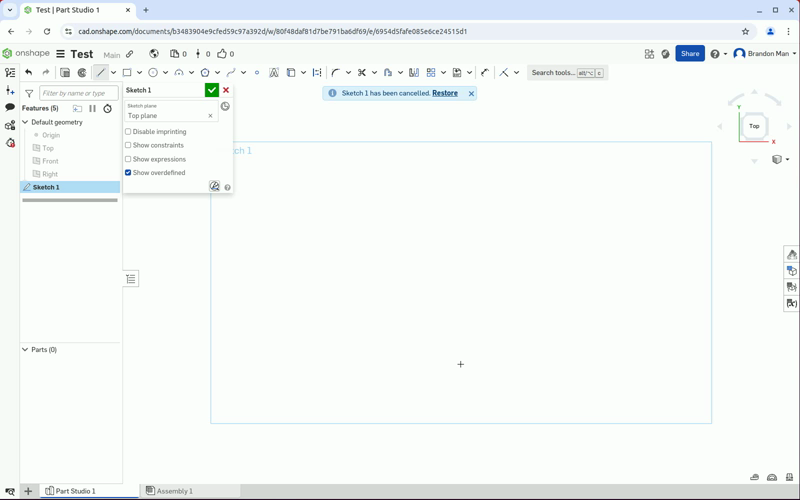
key_up(shift)
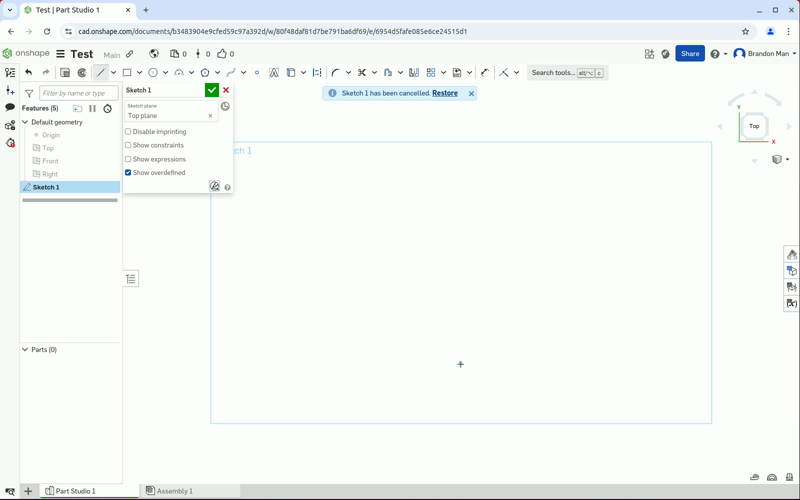
key_down(shift)
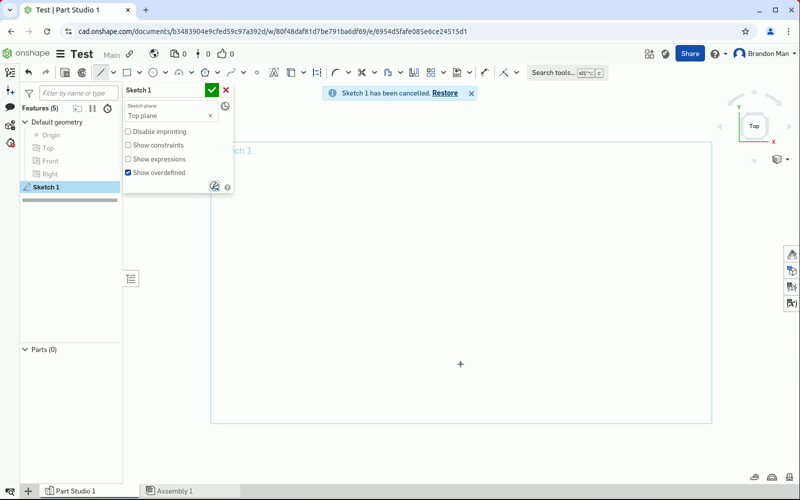
mouse_move(460, 282)
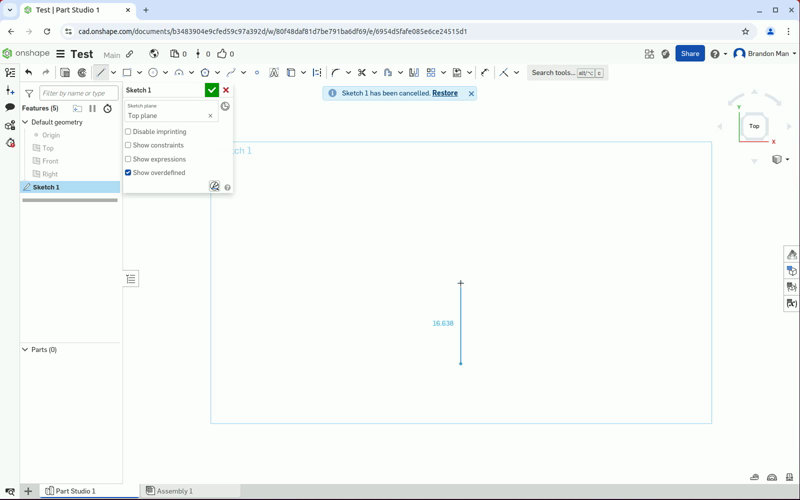
click(460, 282)
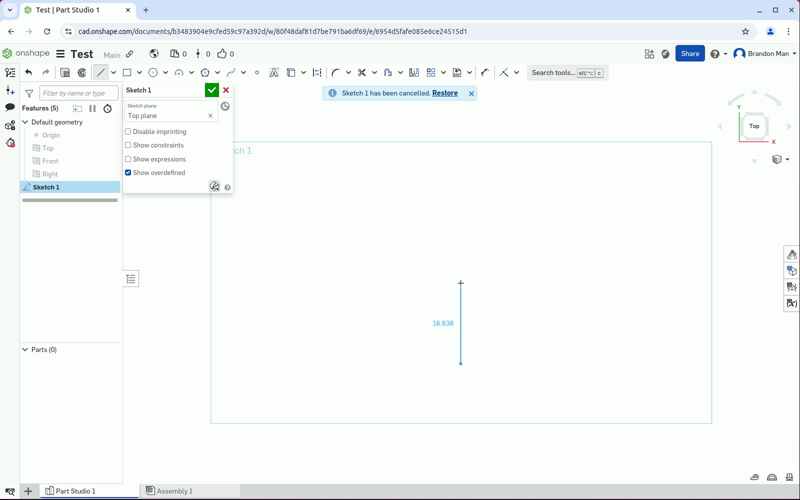
key_up(shift)
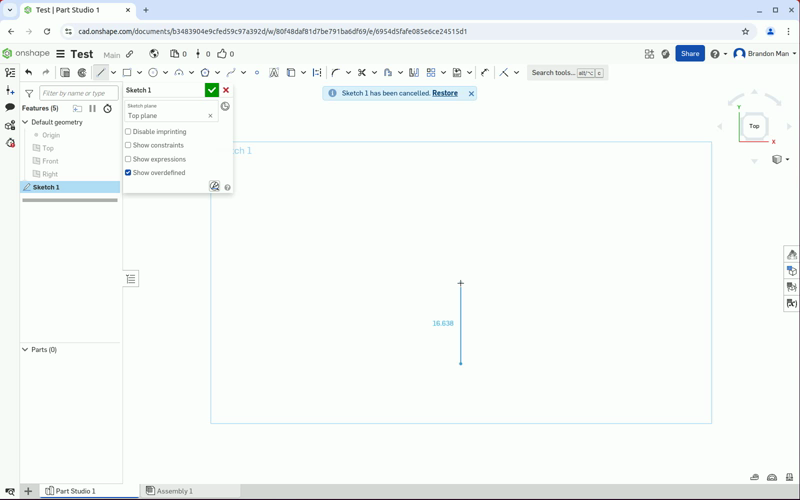
key_down(shift)
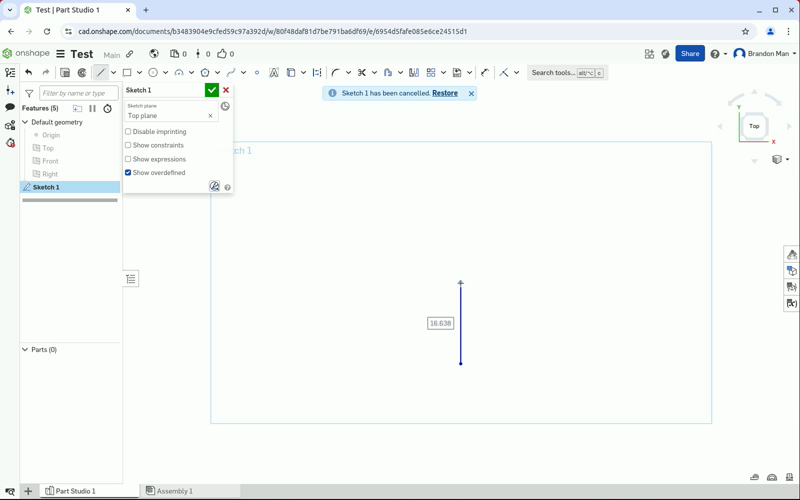
mouse_move(490, 282)
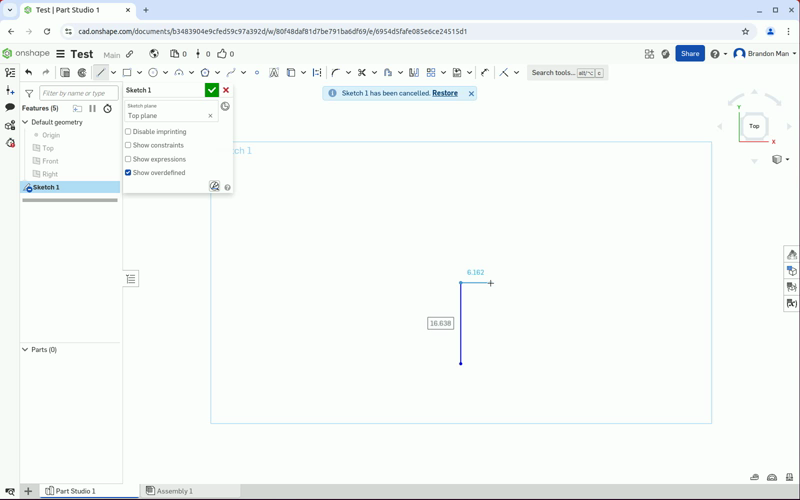
mouse_move(516, 282)
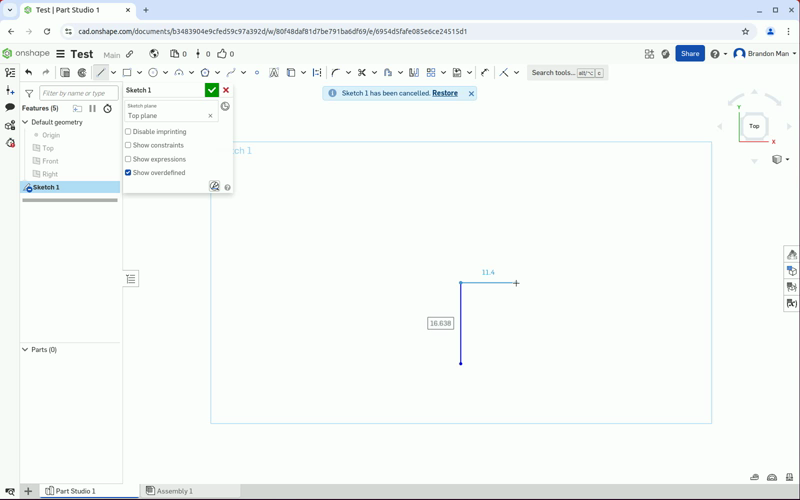
click(516, 282)
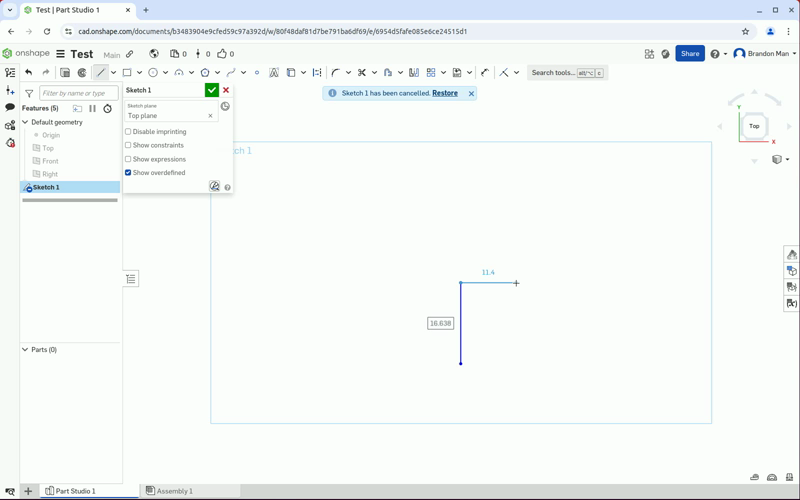
key_up(shift)
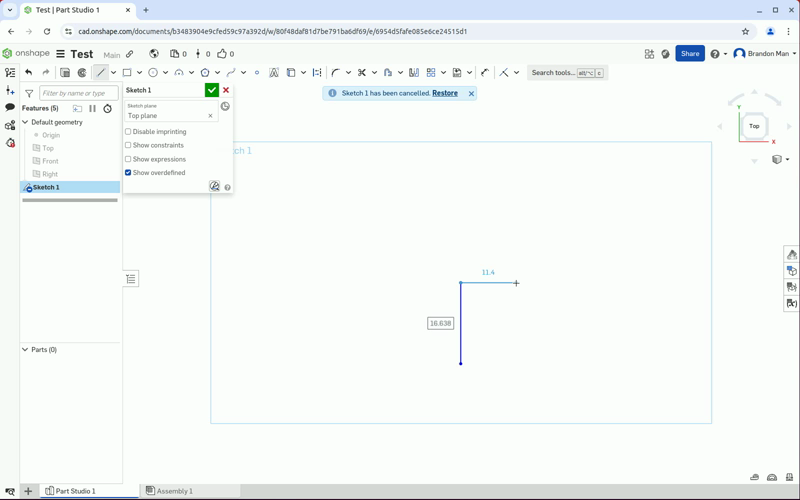
key(esc)
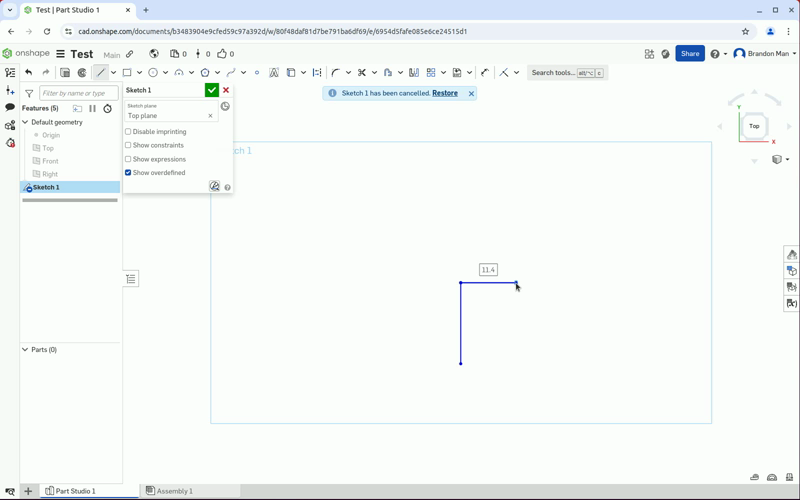
key(a)
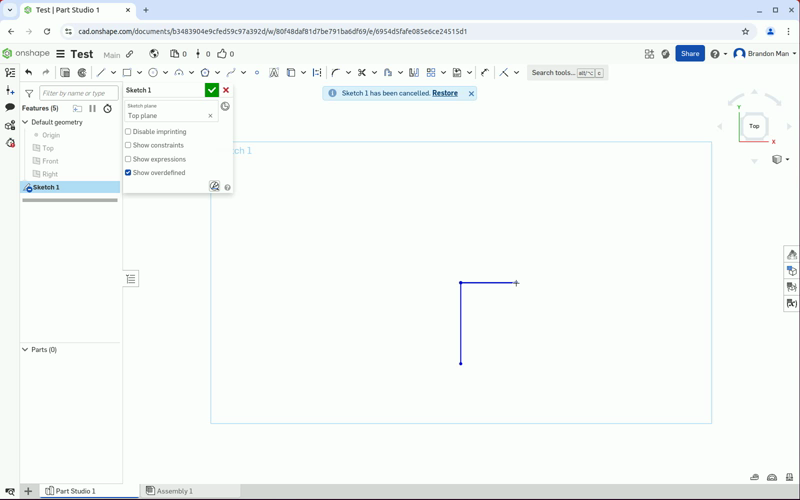
mouse_move(516, 282)
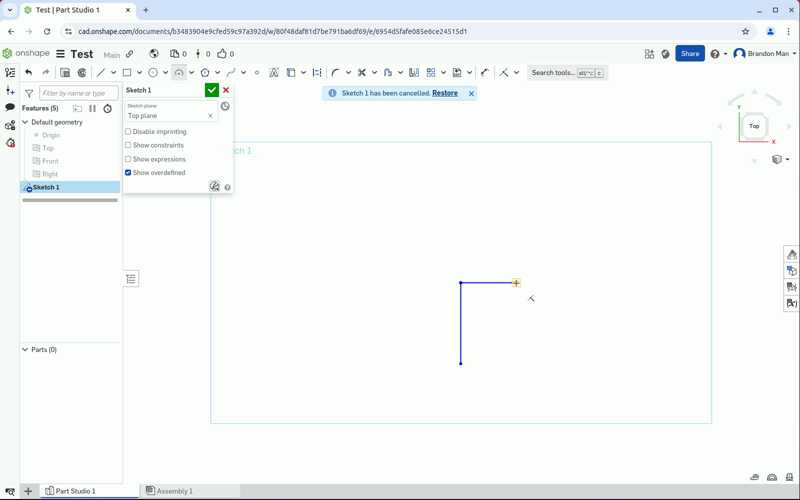
click(516, 282)
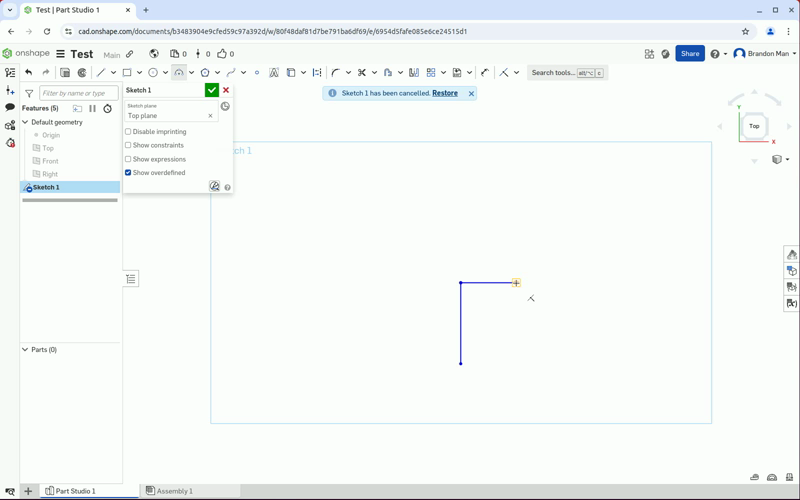
key_down(shift)
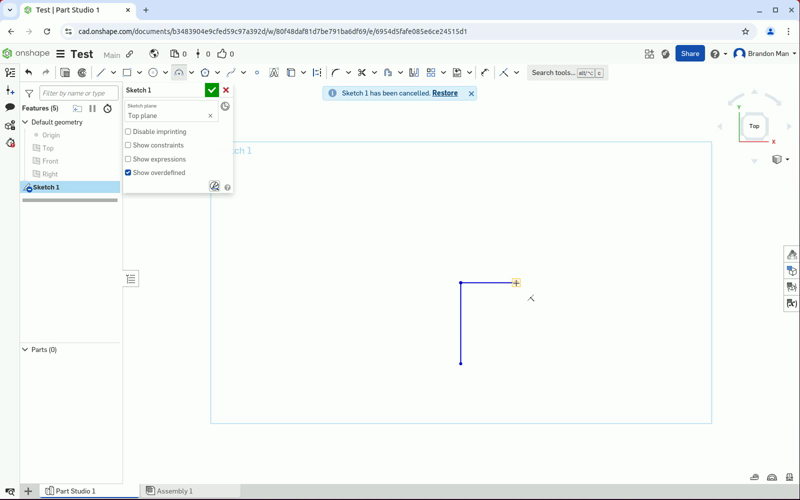
mouse_move(536, 259)
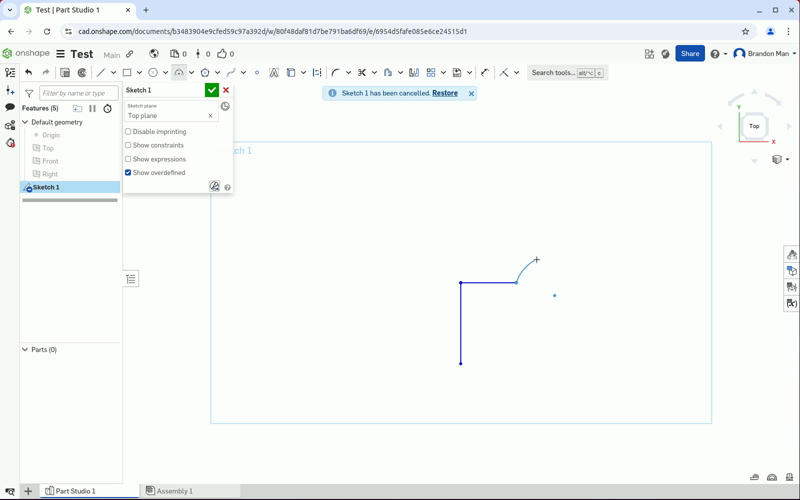
click(536, 259)
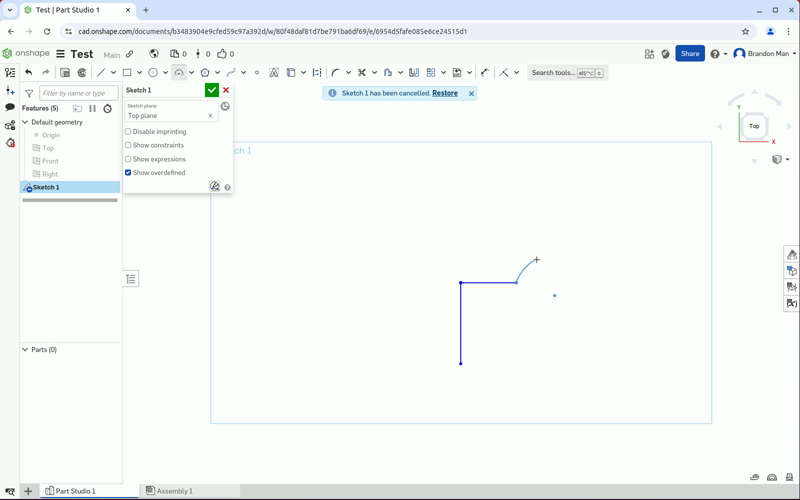
mouse_move(558, 298)
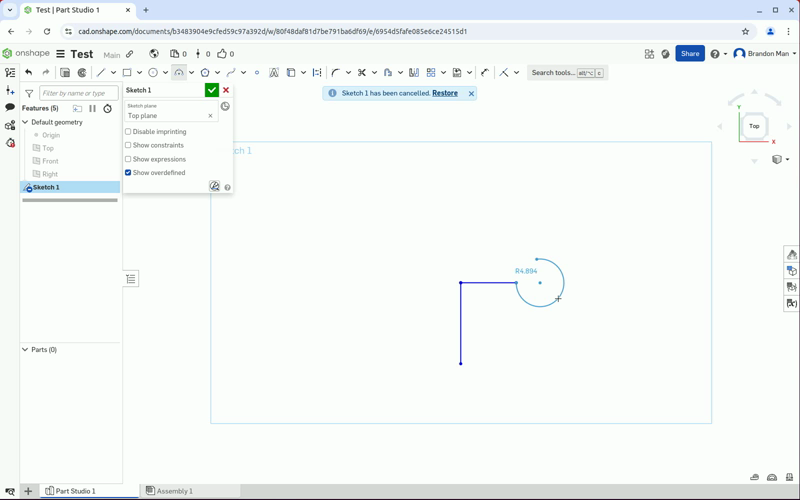
click(558, 298)
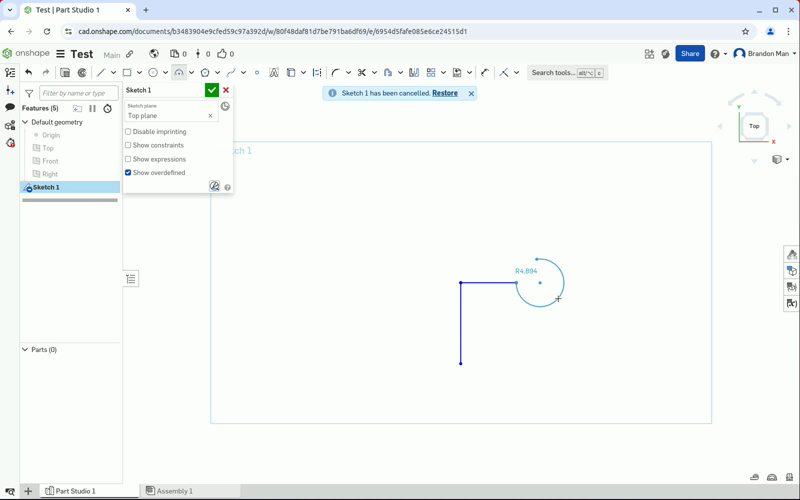
key_up(shift)
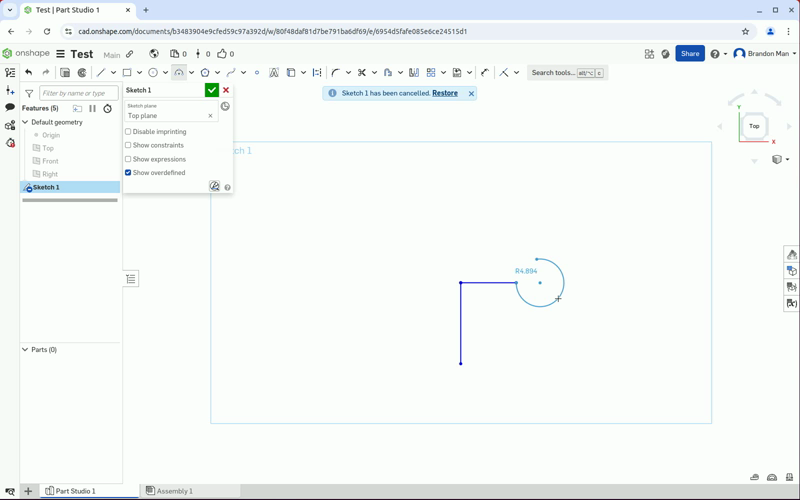
mouse_move(536, 259)
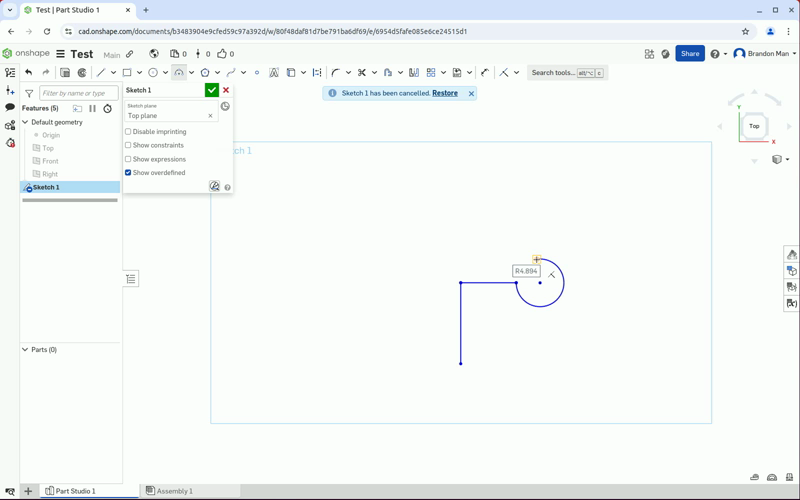
click(536, 259)
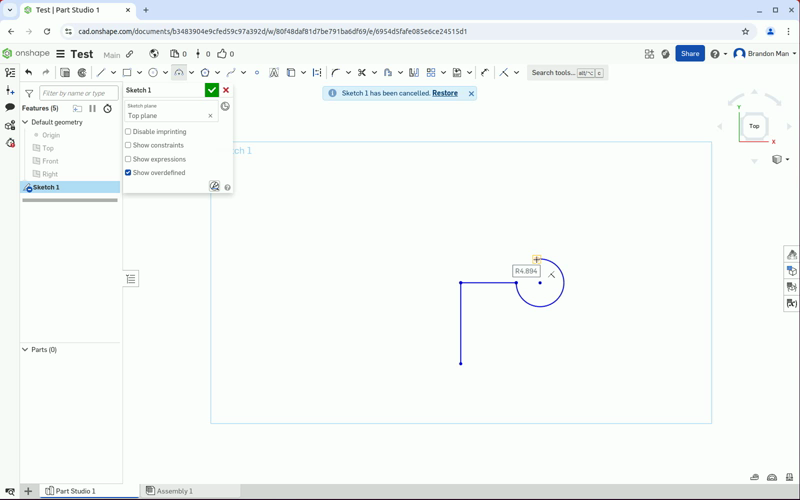
mouse_move(460, 363)
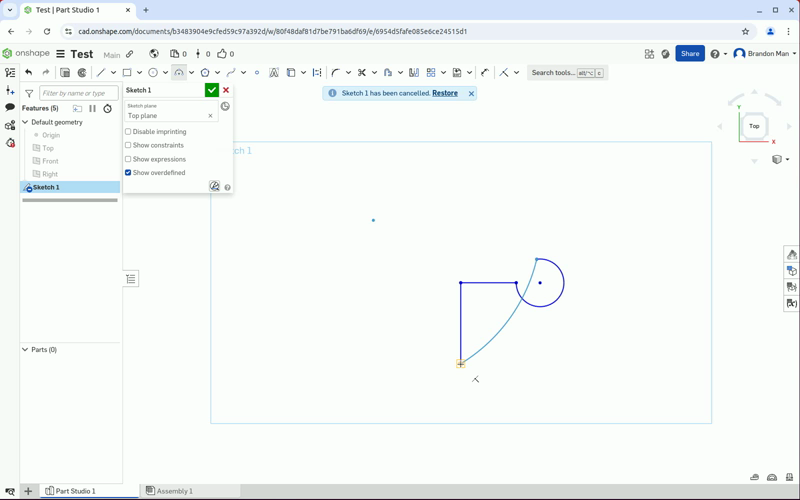
click(460, 363)
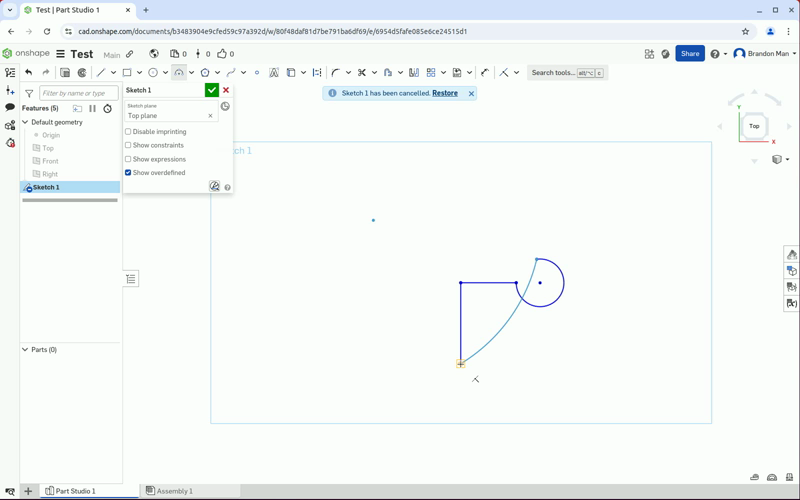
key_down(shift)
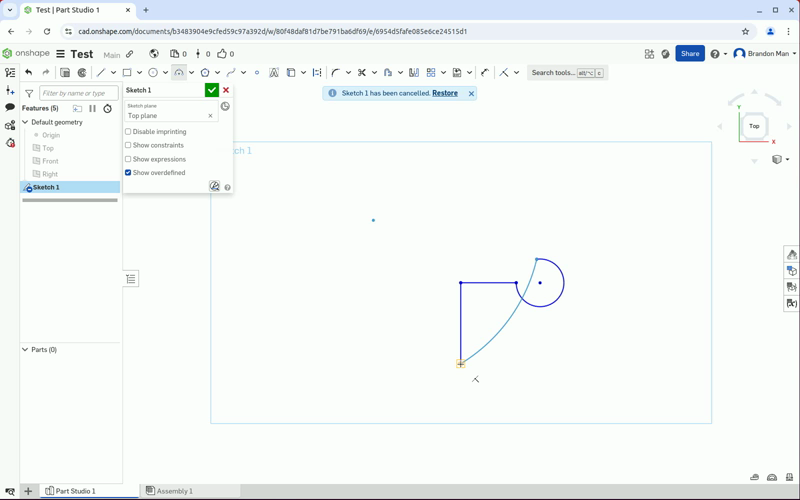
mouse_move(395, 236)
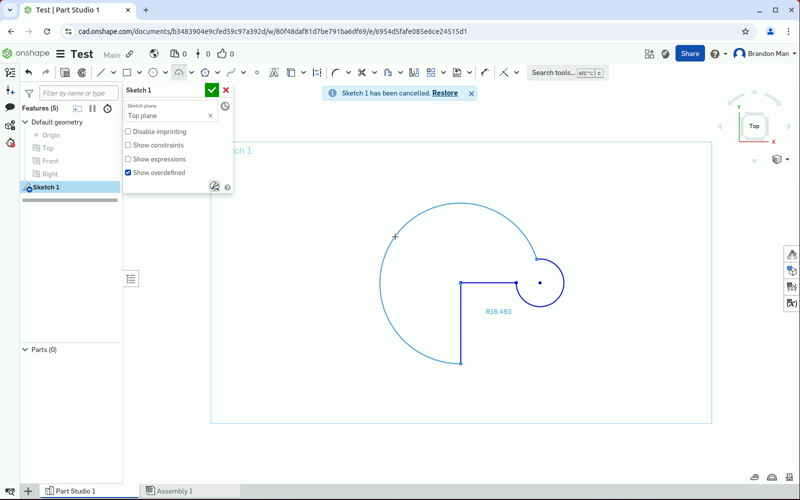
click(395, 236)
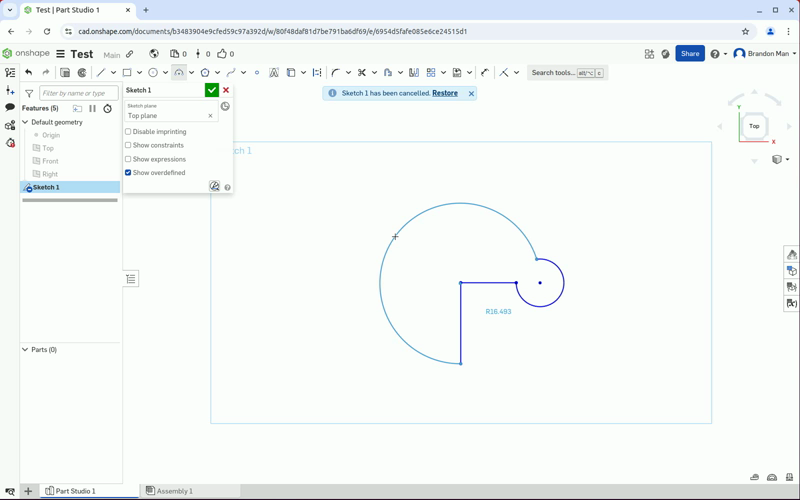
key_up(shift)
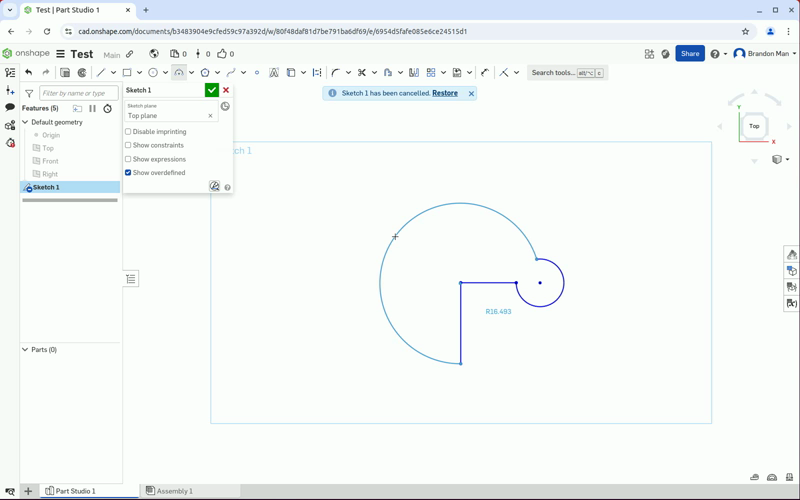
key(esc)
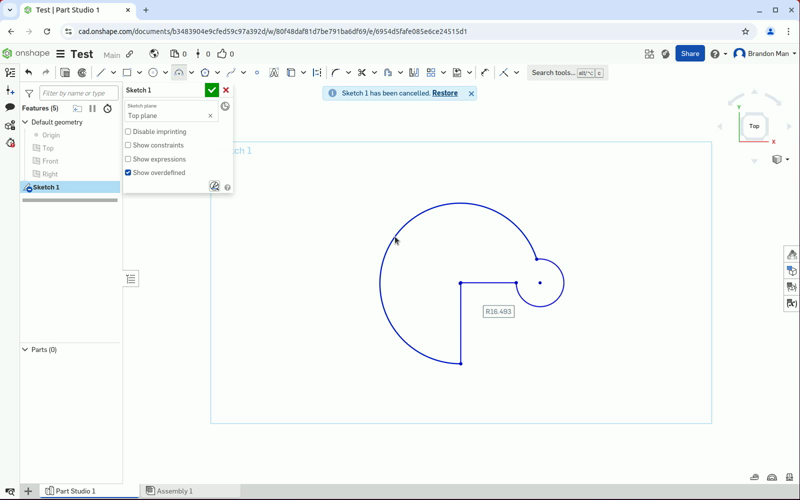
mouse_move(427, 224)
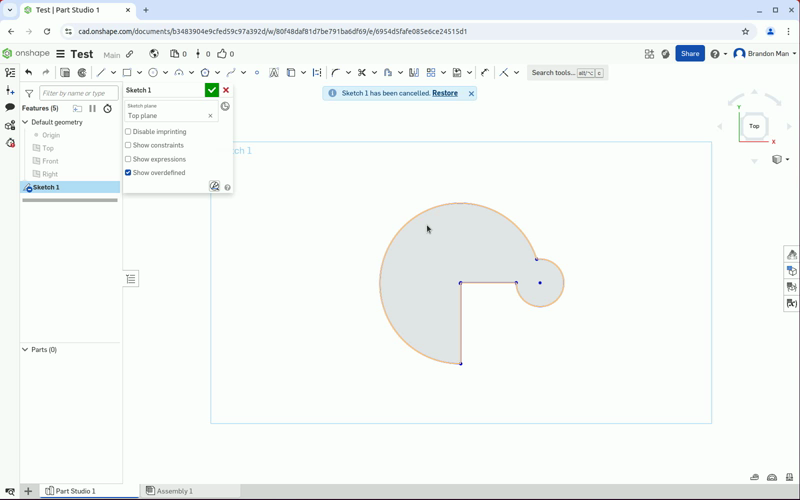
click(427, 224)
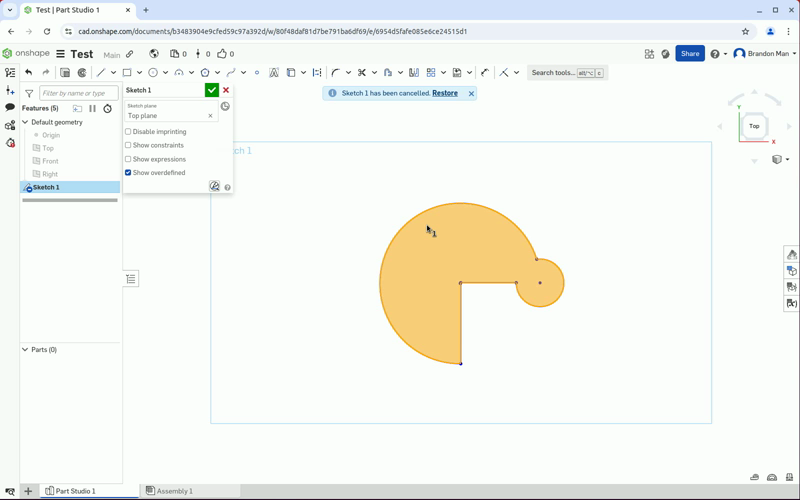
mouse_move(73, 352)
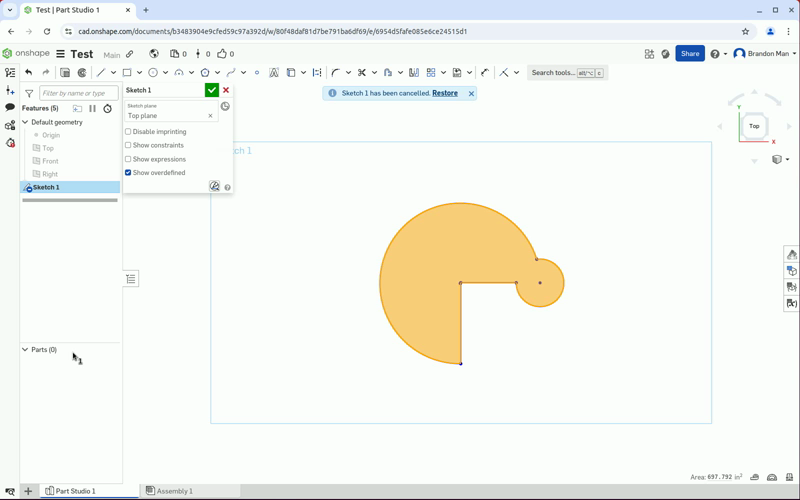
key(shift+y)
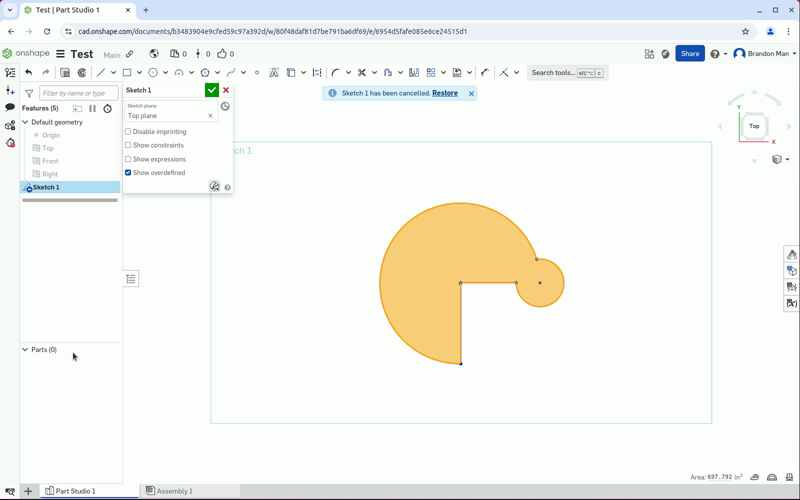
key(shift+e)
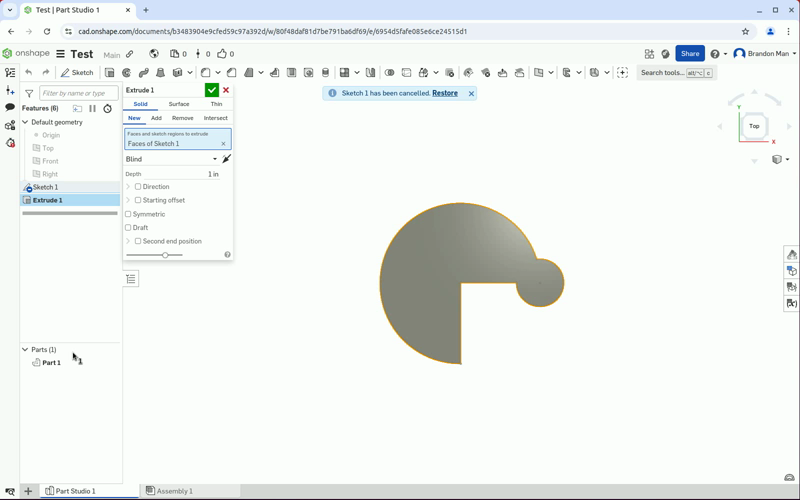
mouse_move(143, 106)
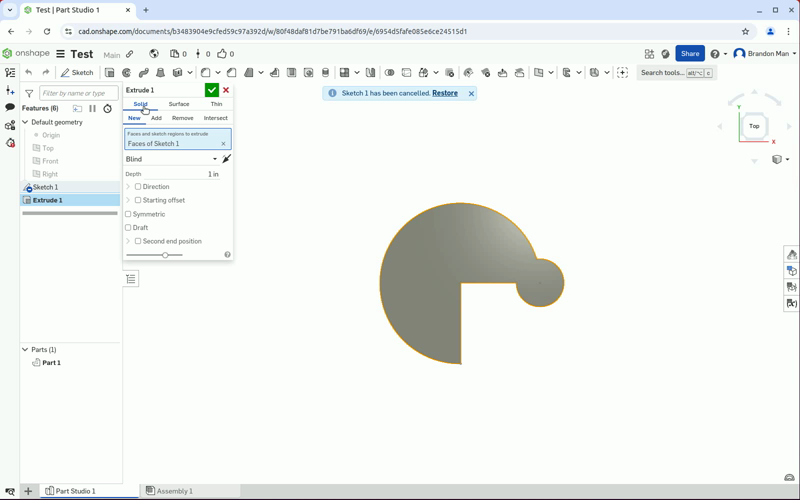
click(143, 106)
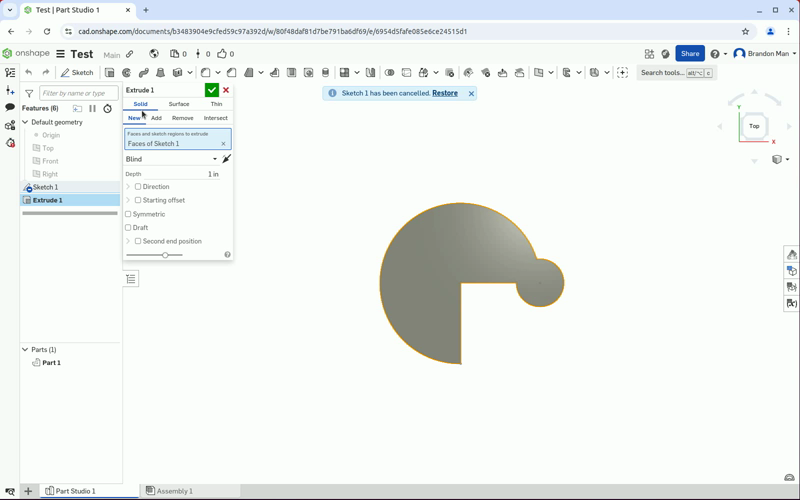
mouse_move(137, 120)
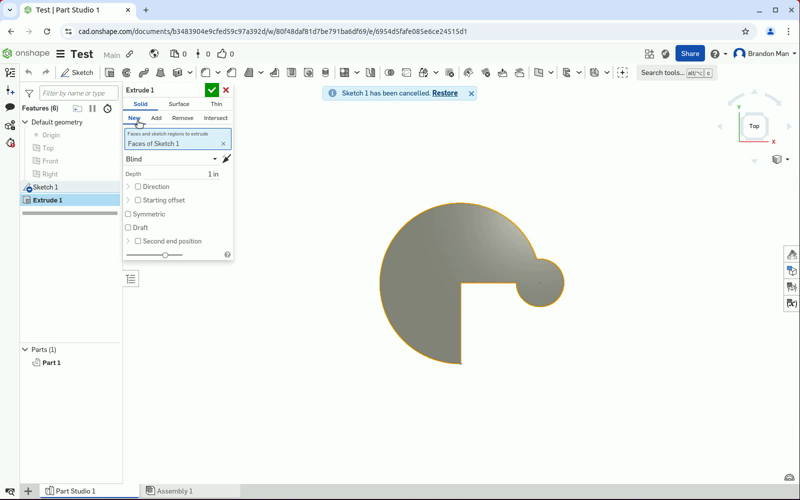
click(137, 120)
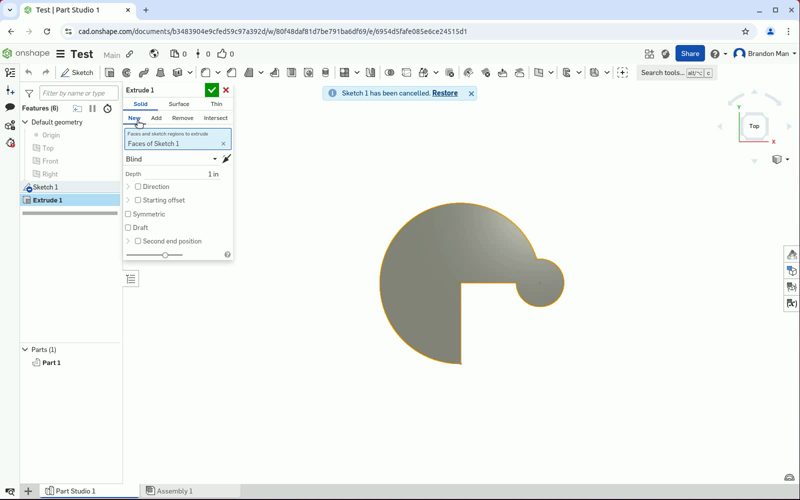
key(tab, 4)
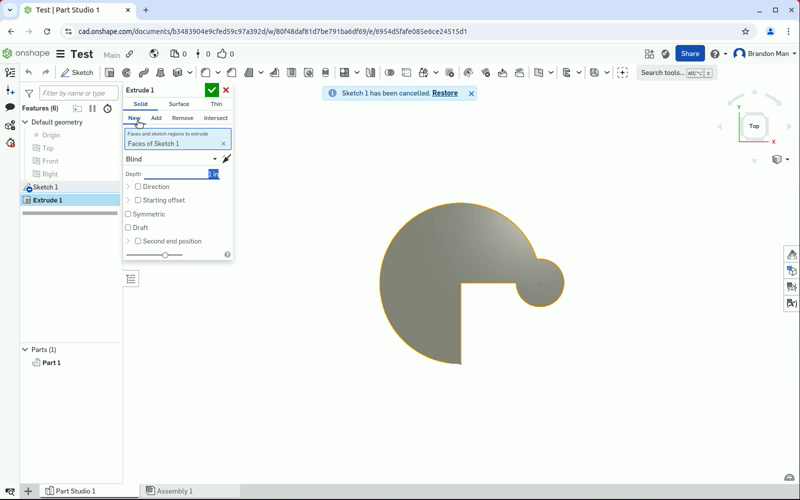
text(6.499)
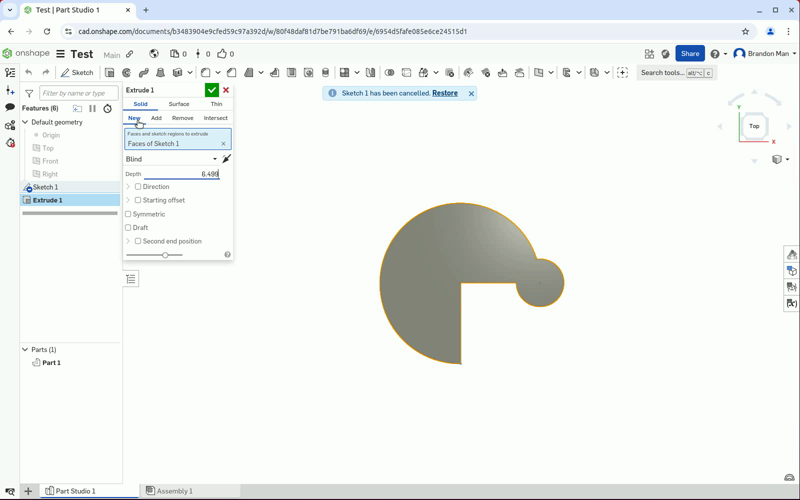
key(enter)
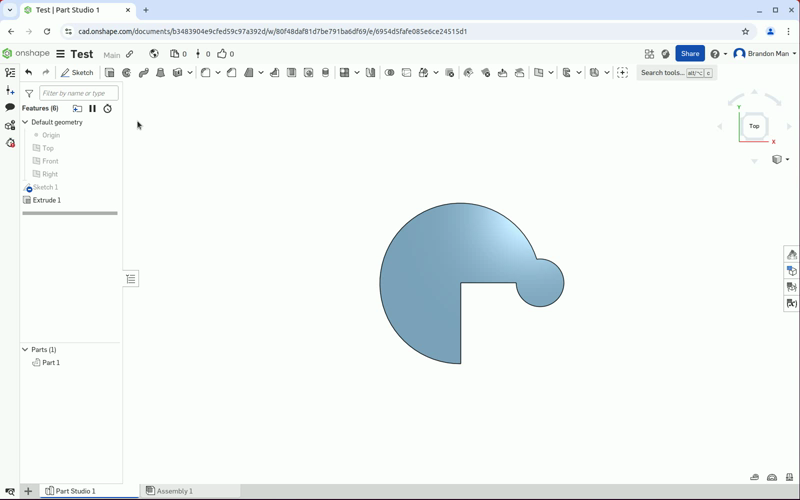
key(shift+h)
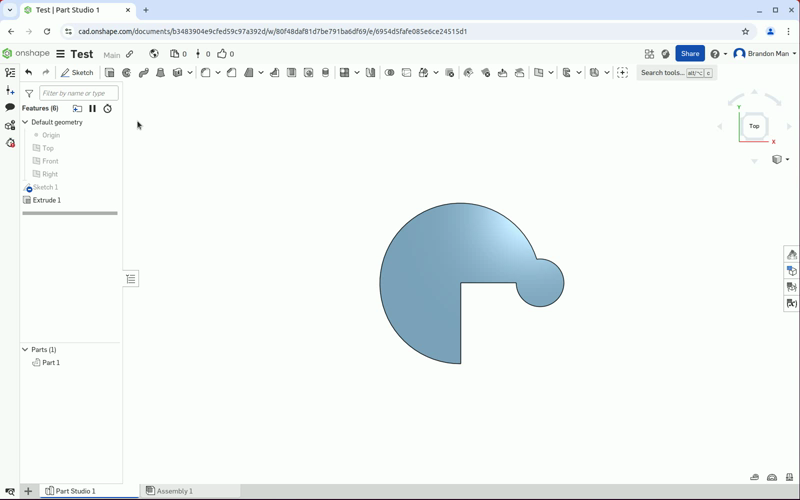
key(shift+h)
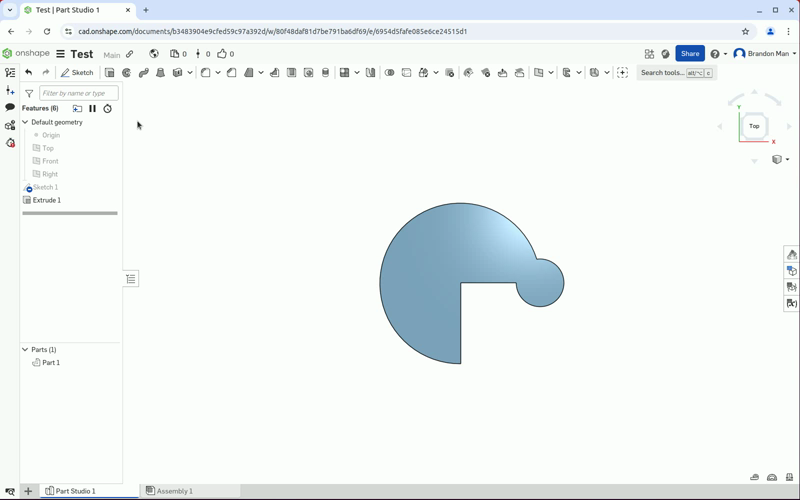
mouse_move(73, 189)
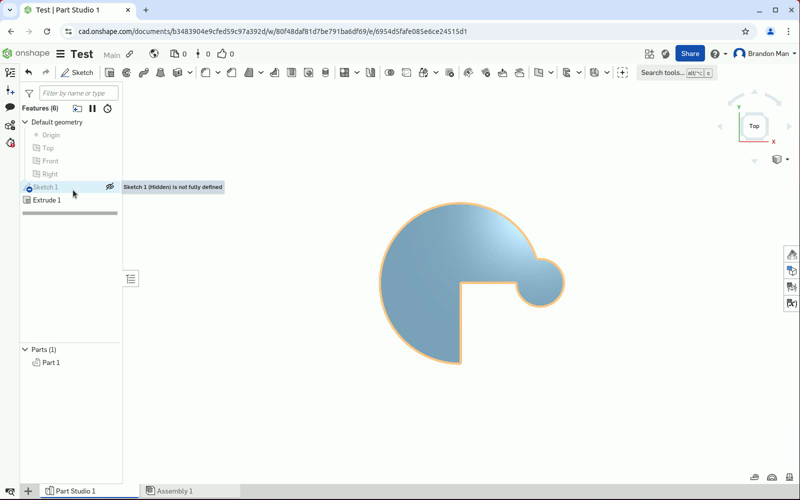
click(73, 189)
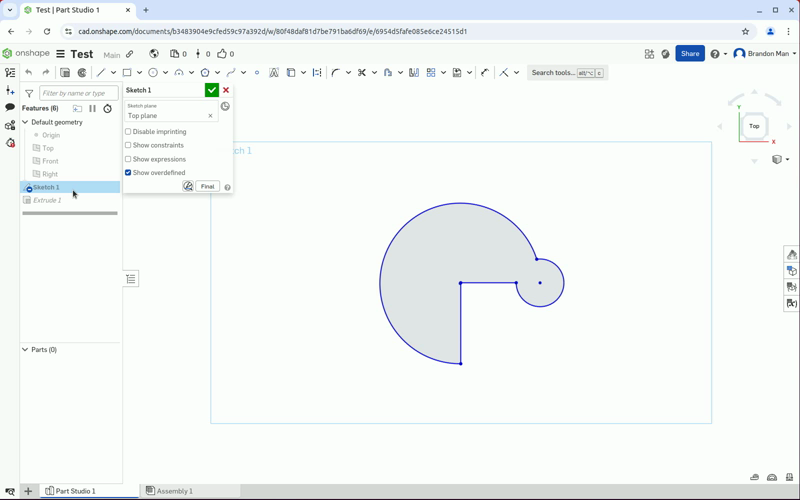
mouse_move(229, 92)
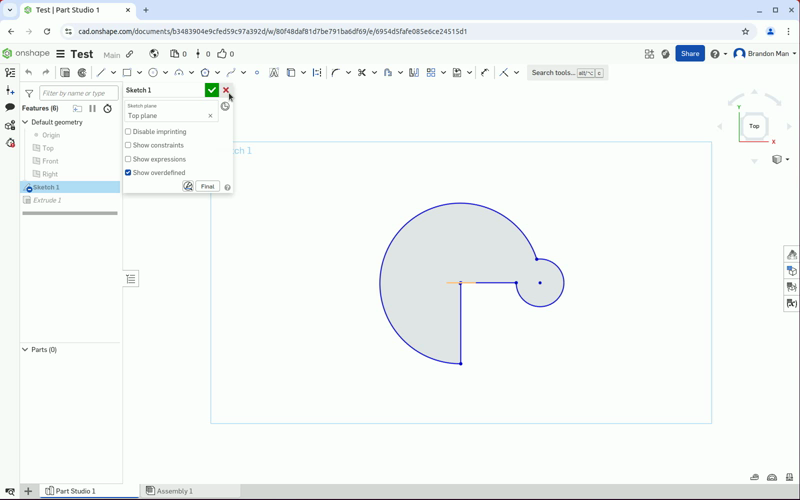
click(229, 92)
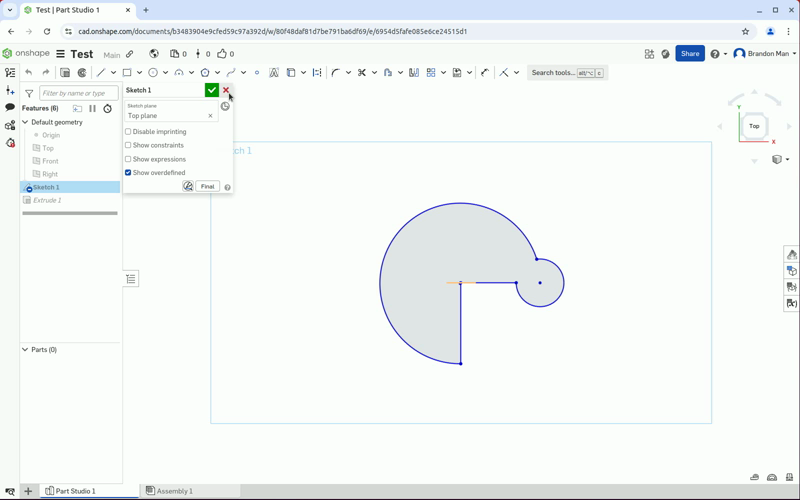
key(shift+s)
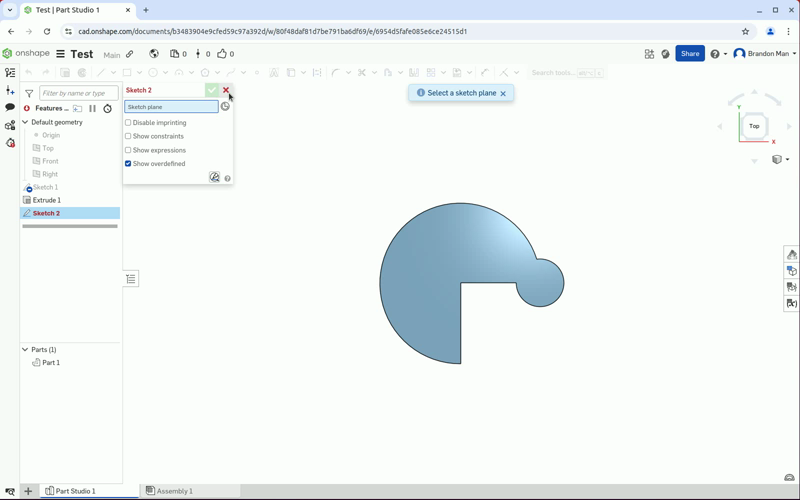
mouse_move(73, 150)
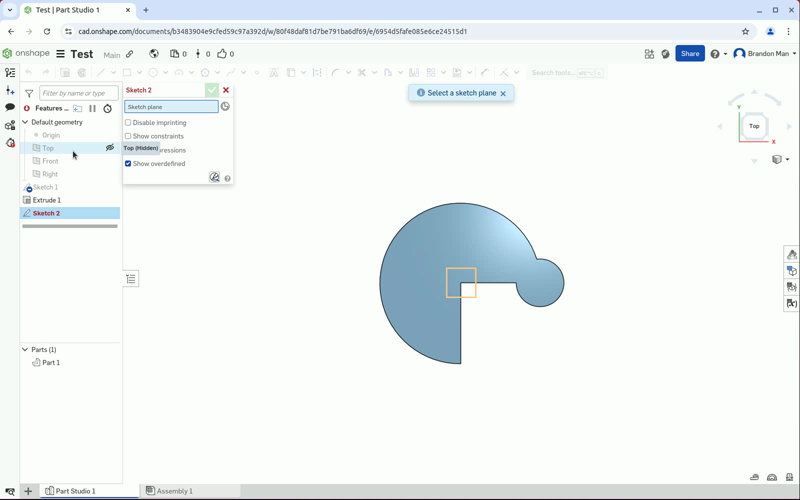
click(73, 150)
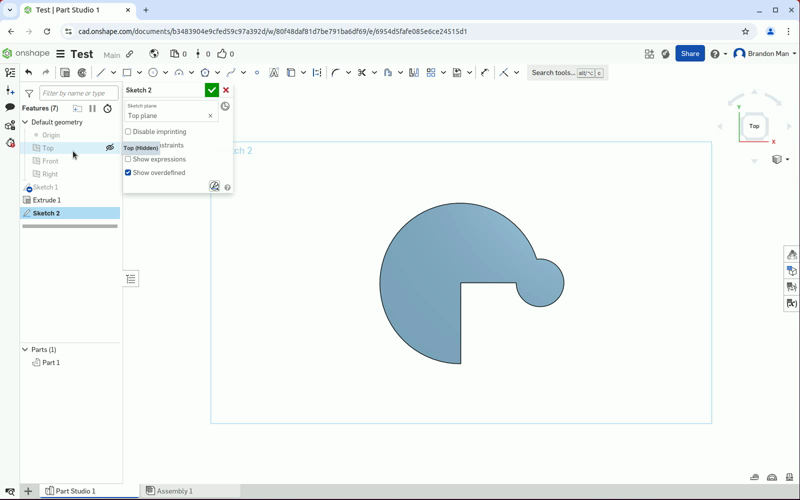
mouse_move(73, 352)
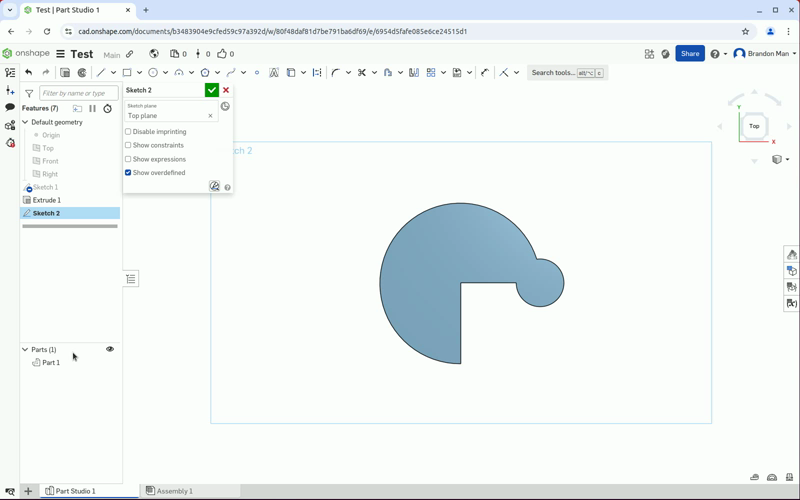
key(y)
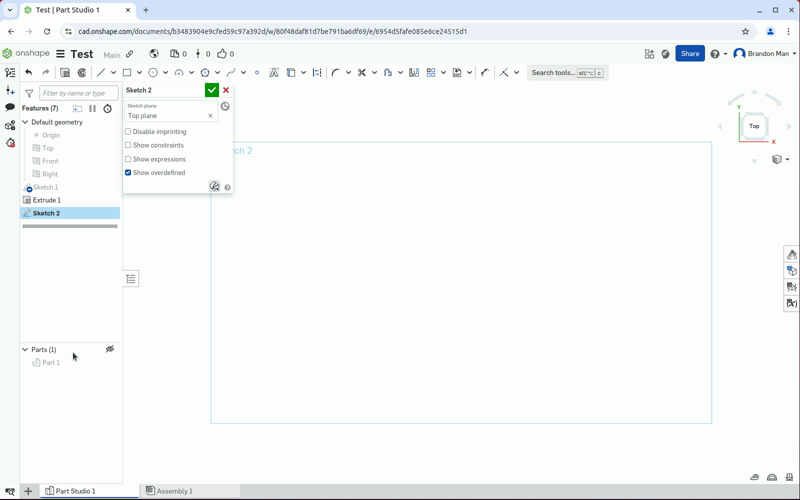
key(l)
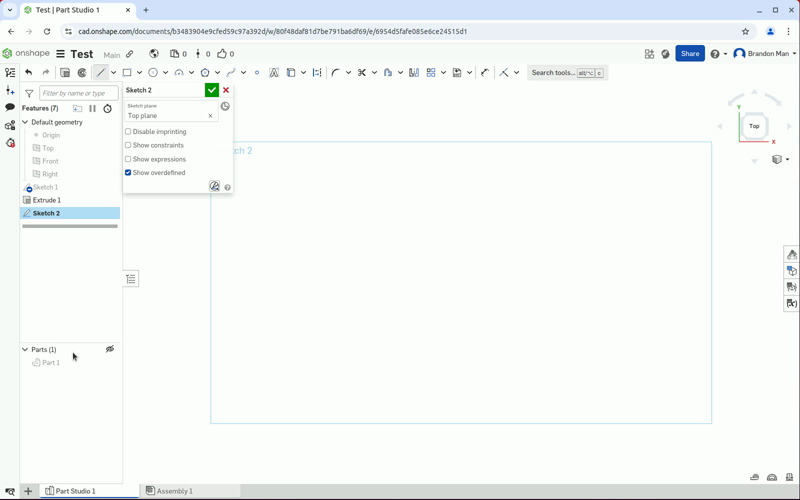
key_down(shift)
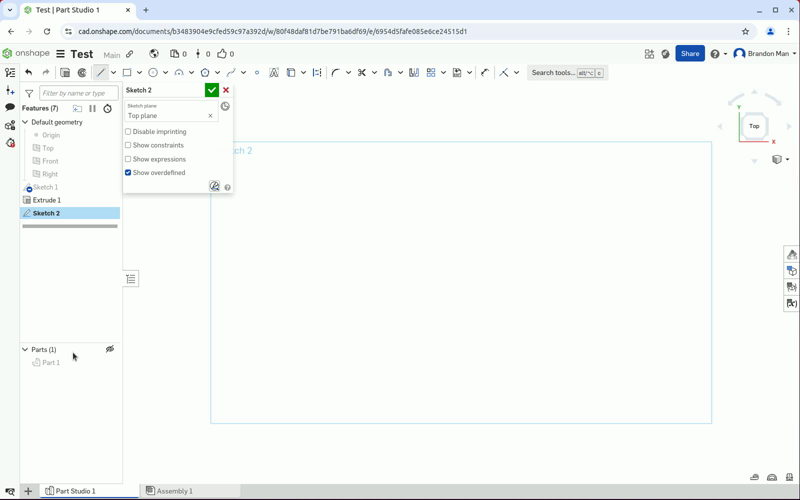
mouse_move(460, 363)
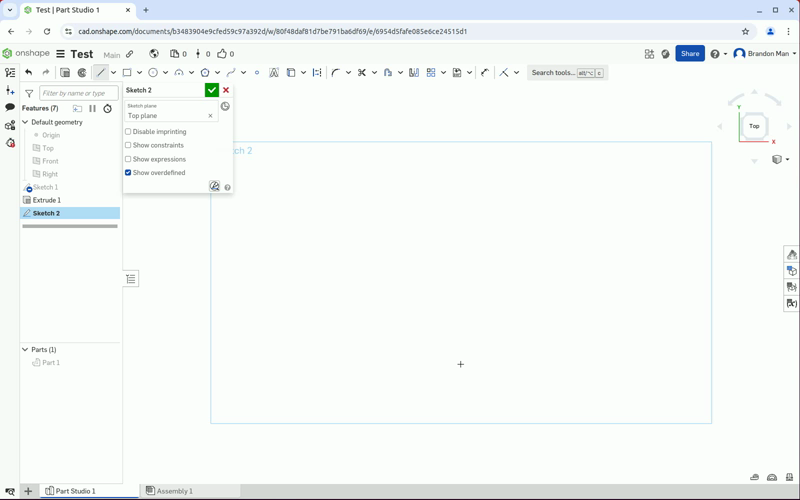
click(460, 363)
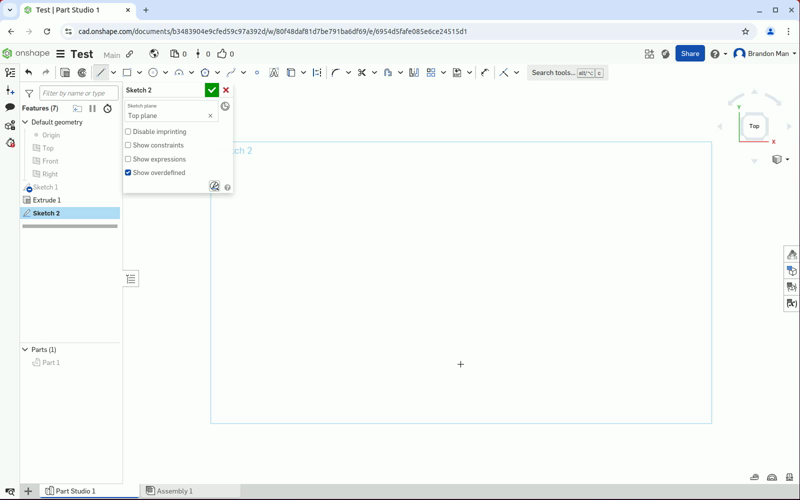
key_up(shift)
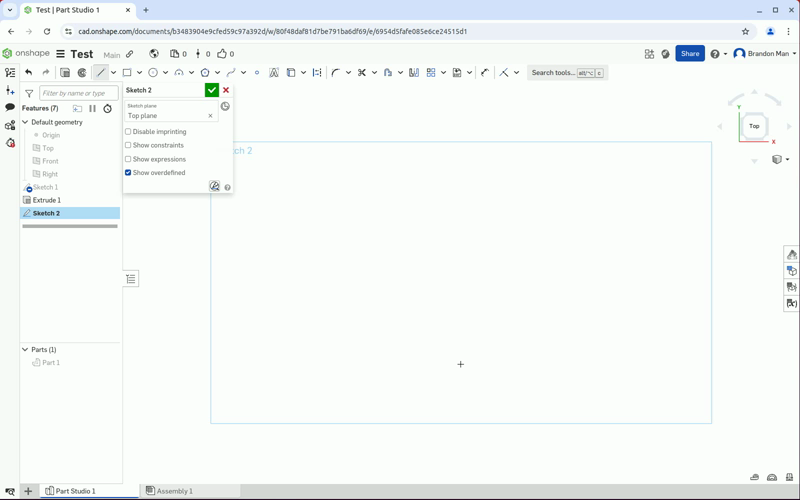
key_down(shift)
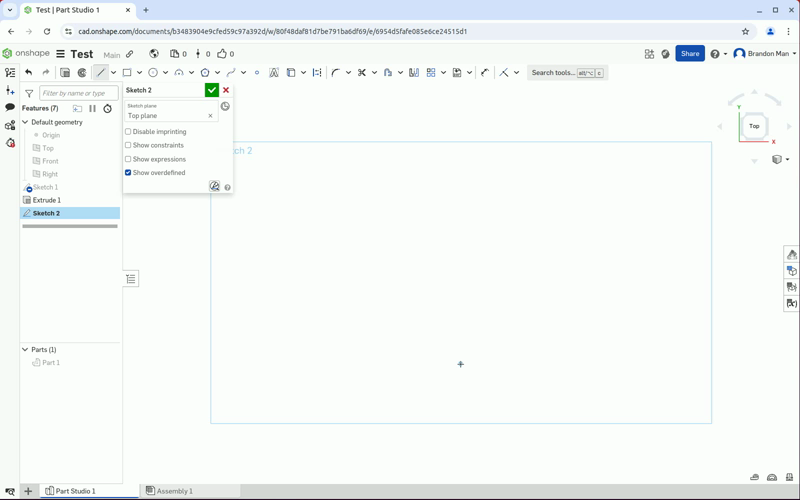
mouse_move(460, 282)
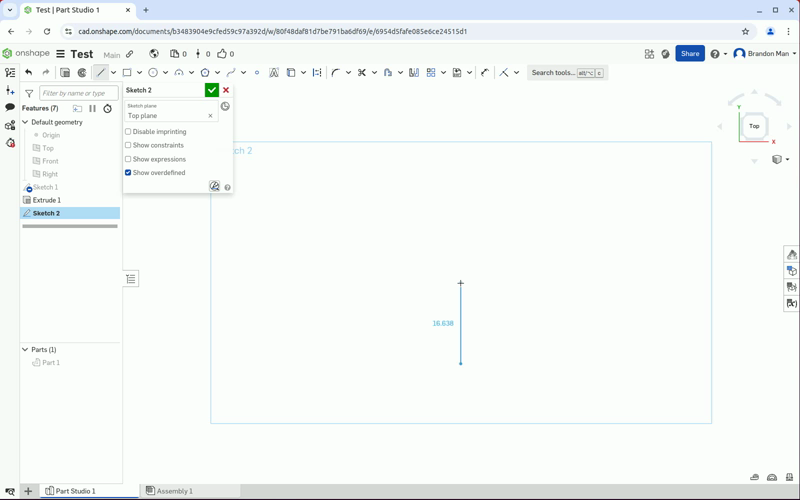
click(460, 282)
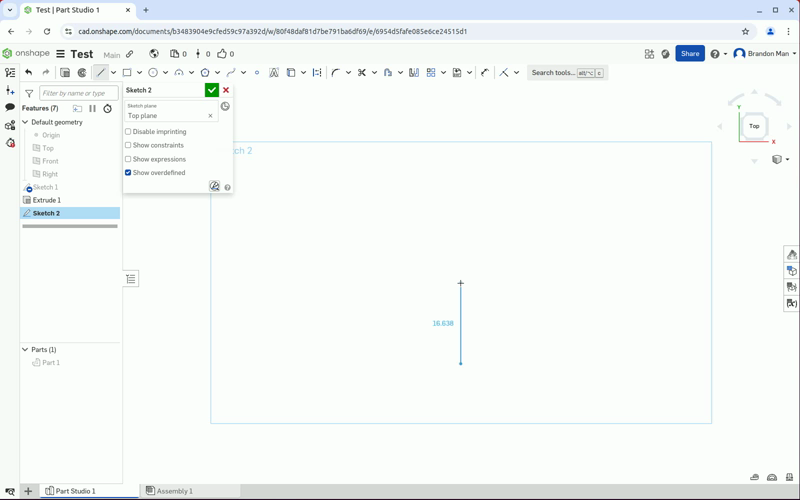
key_up(shift)
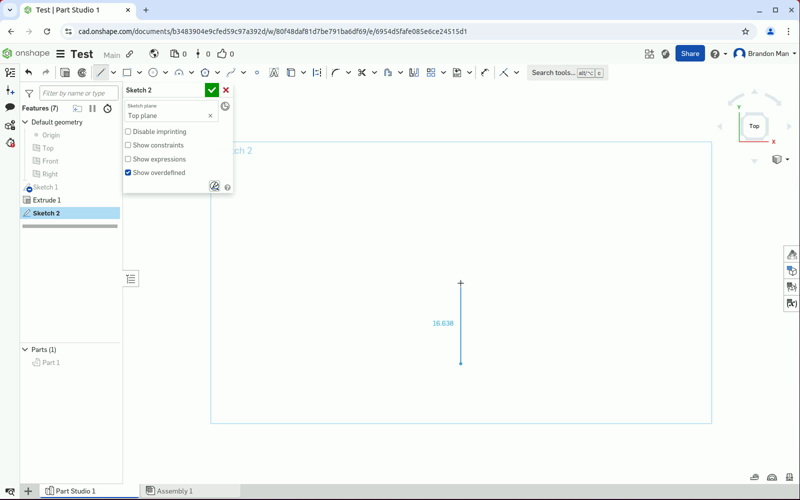
key_down(shift)
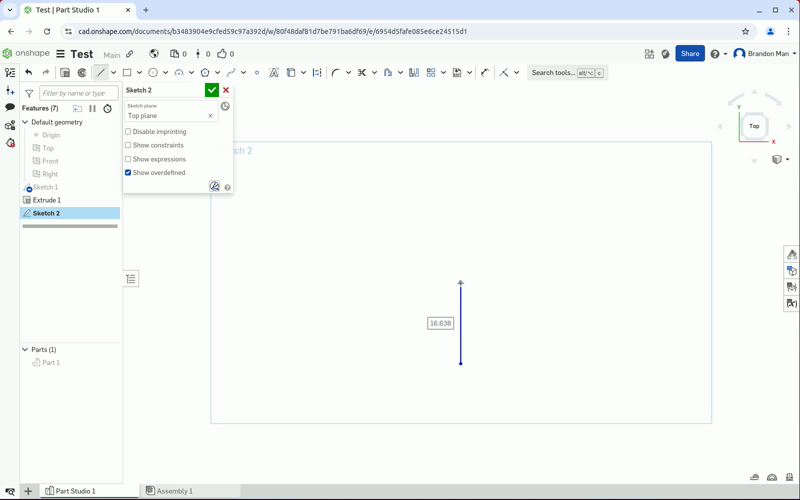
mouse_move(490, 282)
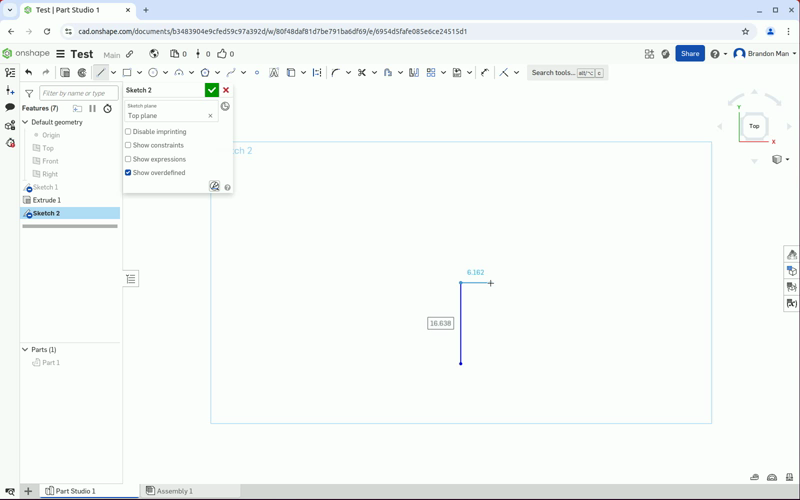
mouse_move(516, 282)
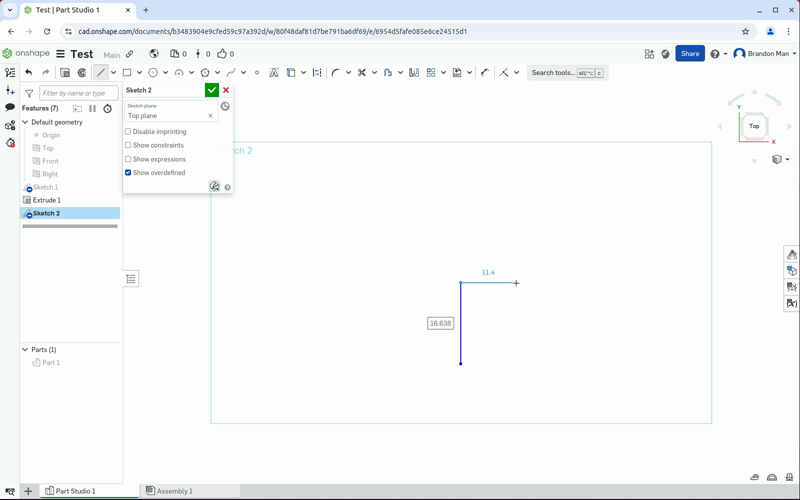
click(516, 282)
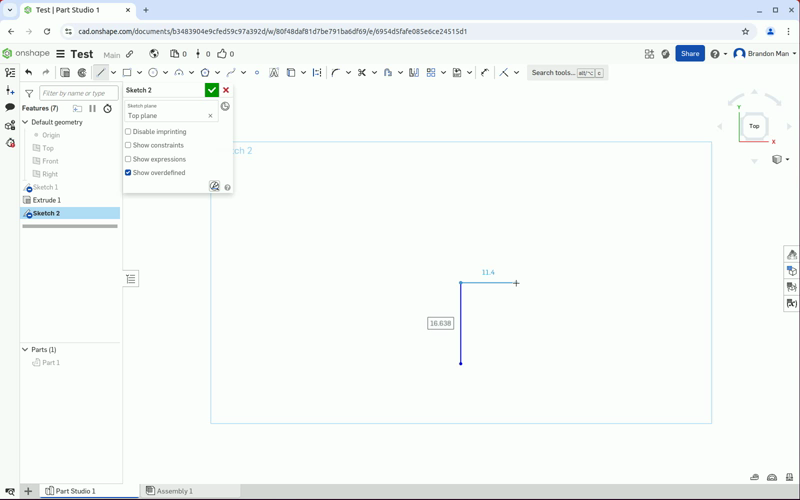
key_up(shift)
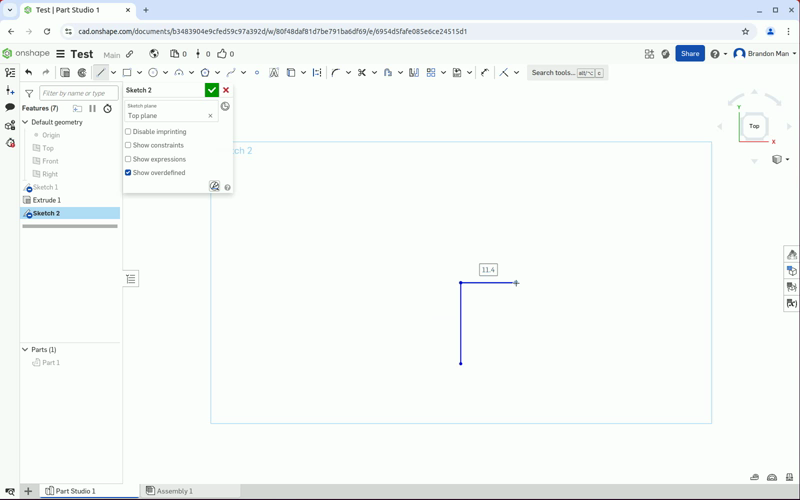
key(esc)
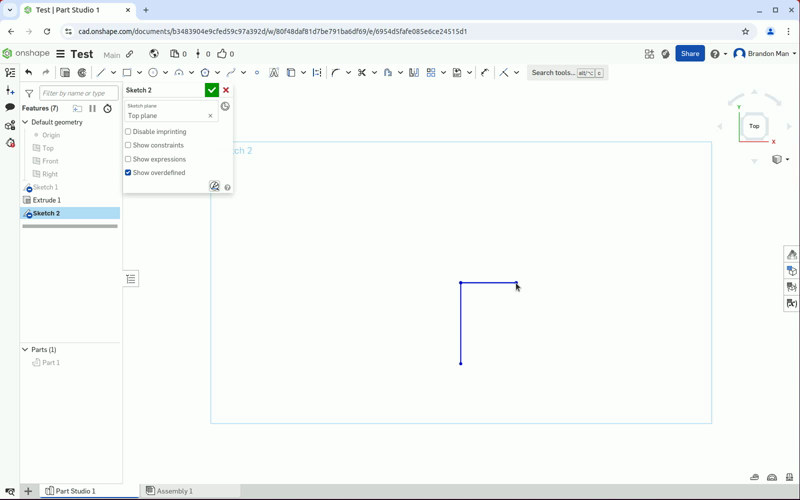
key(a)
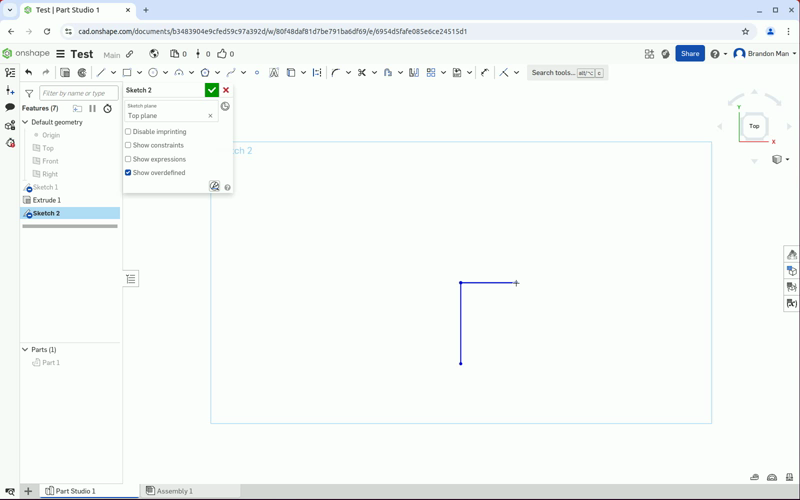
mouse_move(516, 282)
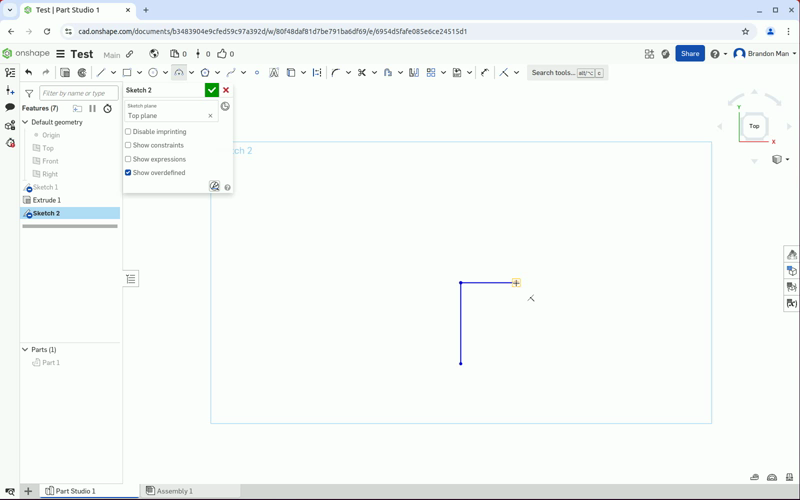
click(516, 282)
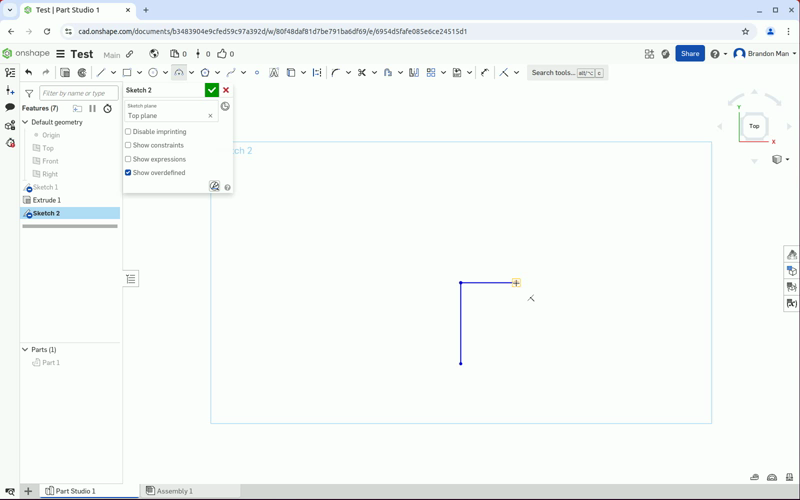
key_down(shift)
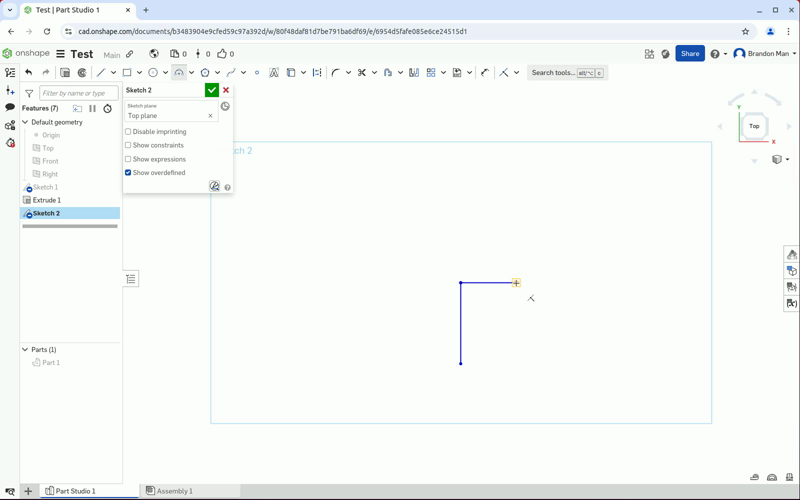
mouse_move(536, 259)
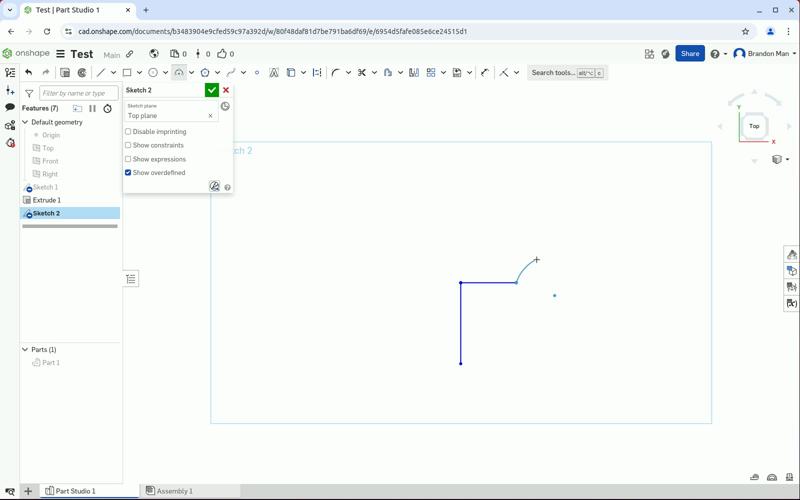
click(536, 259)
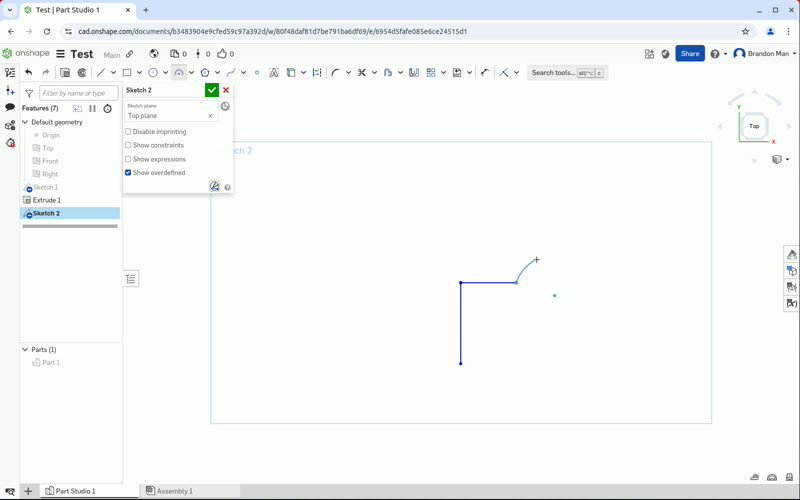
mouse_move(558, 298)
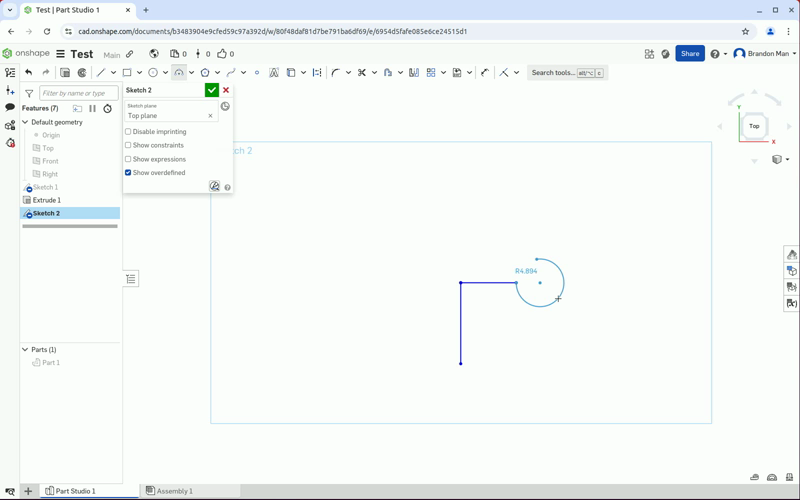
click(558, 298)
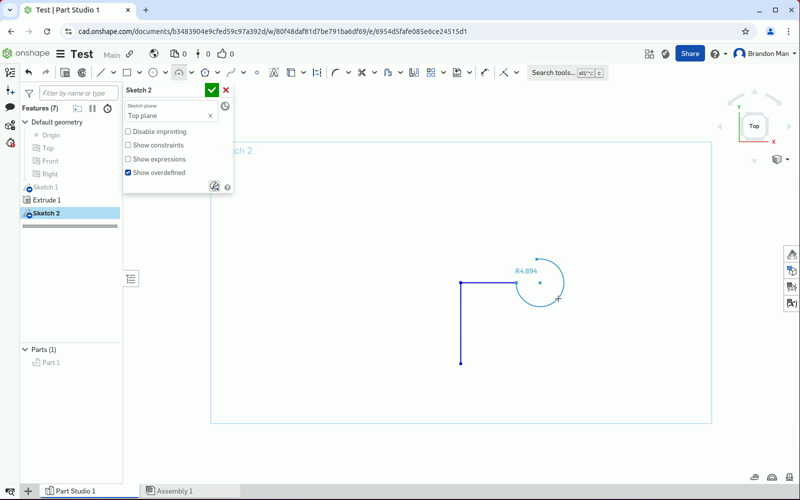
key_up(shift)
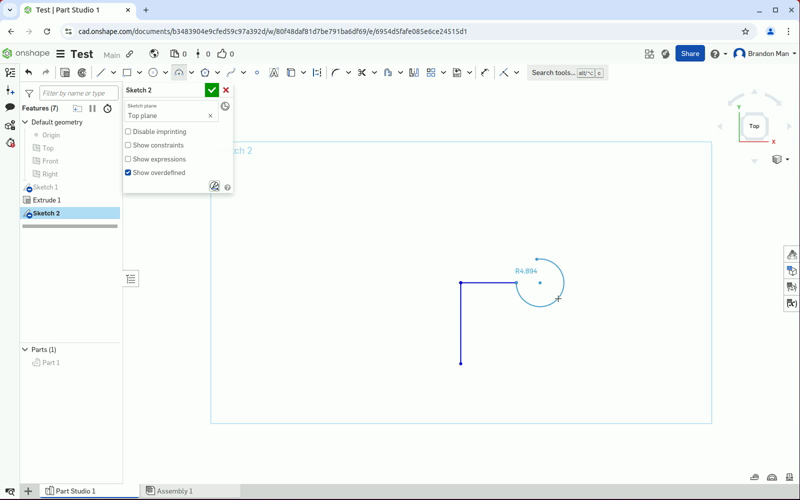
mouse_move(536, 259)
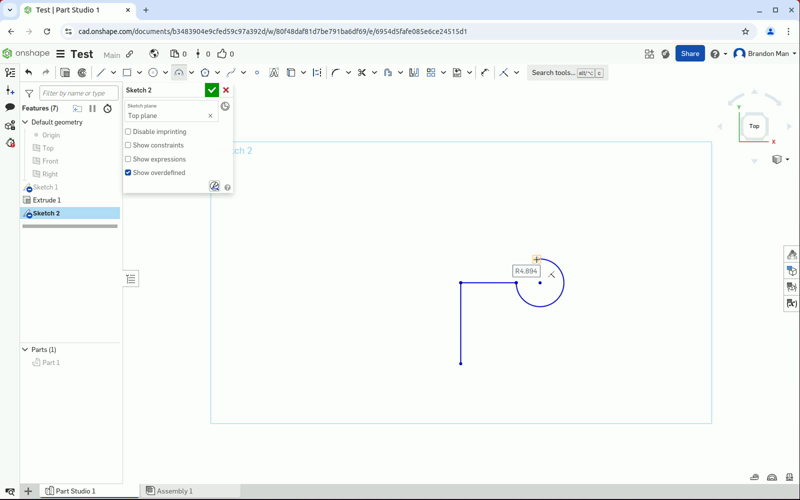
click(536, 259)
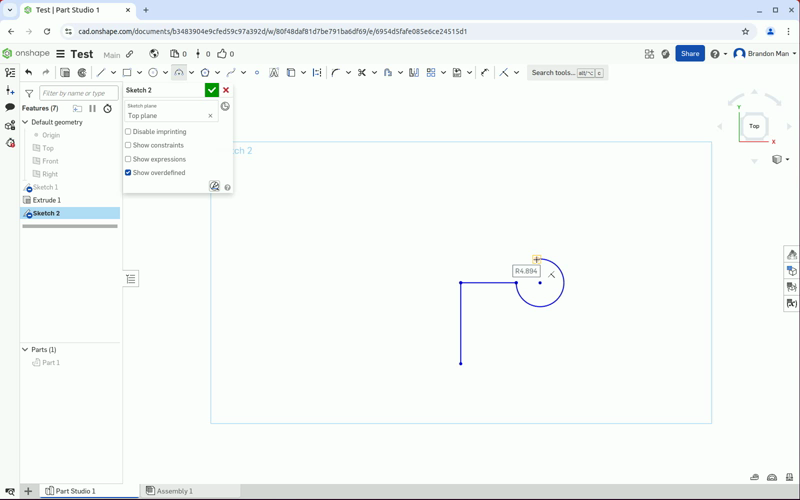
mouse_move(460, 363)
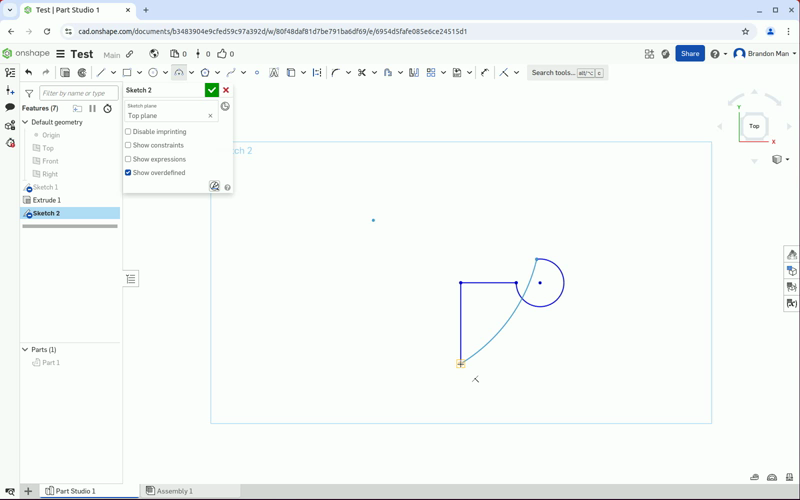
click(460, 363)
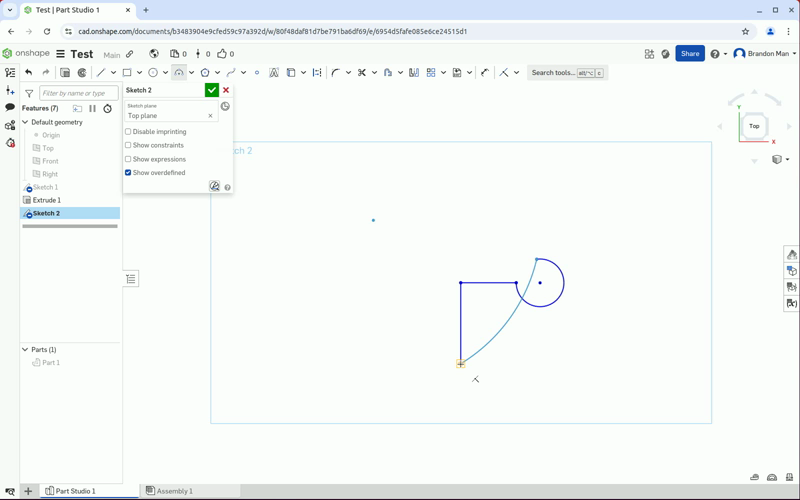
key_down(shift)
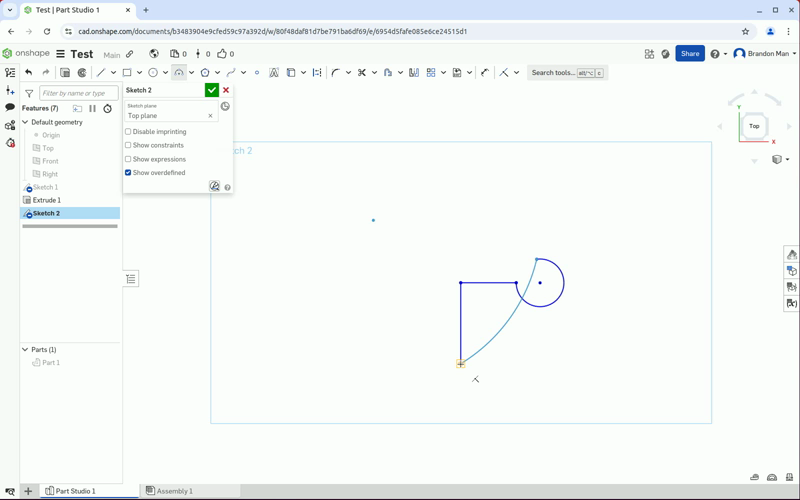
mouse_move(395, 236)
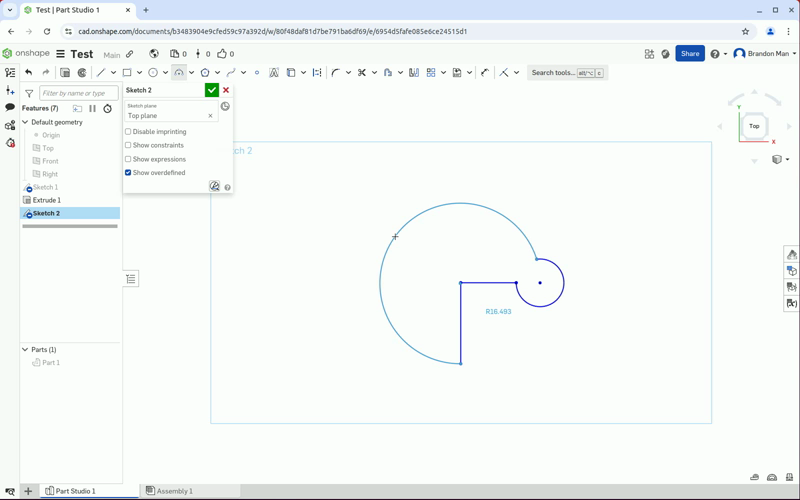
click(395, 236)
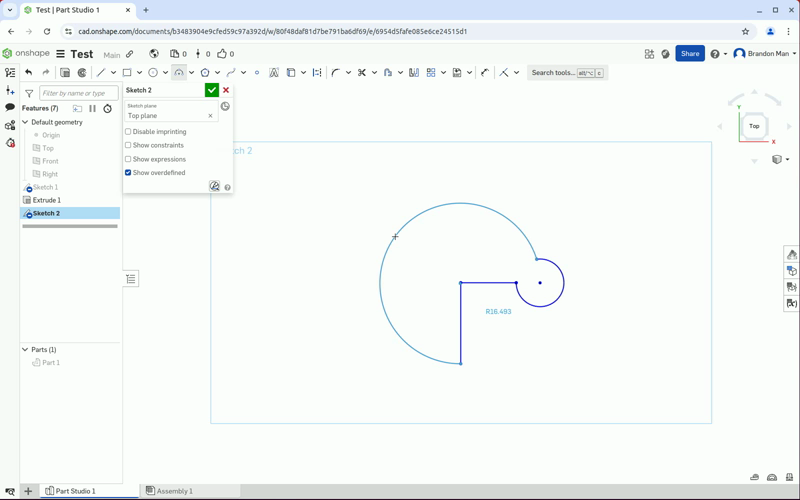
key_up(shift)
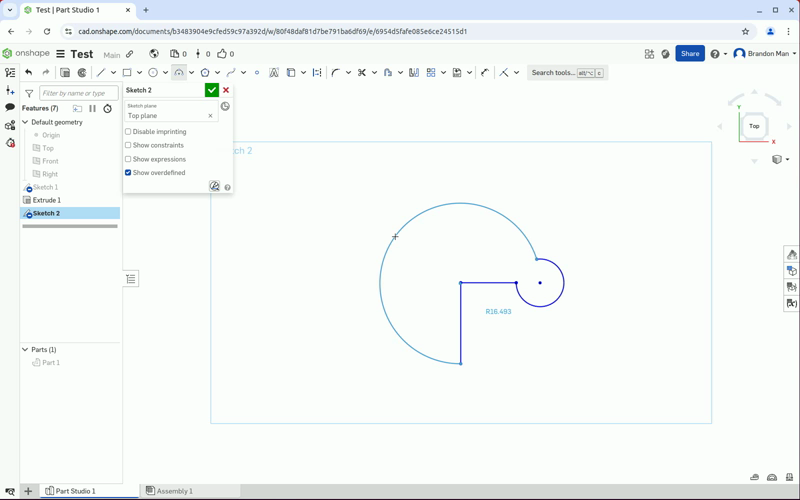
key(esc)
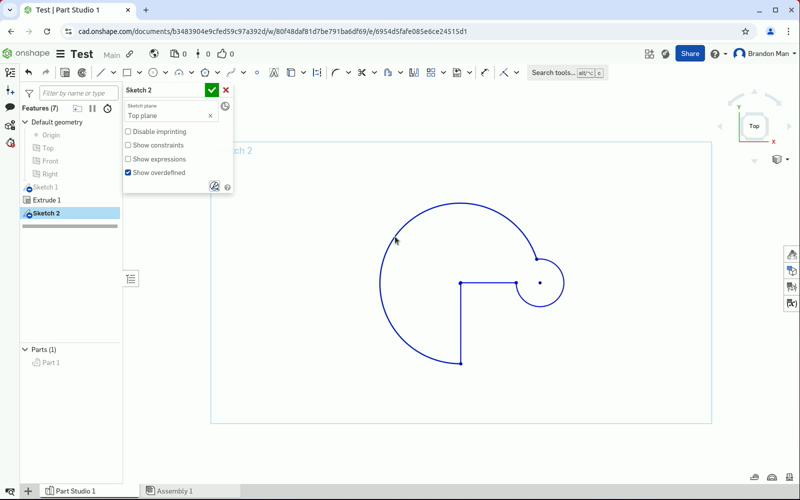
mouse_move(461, 234)
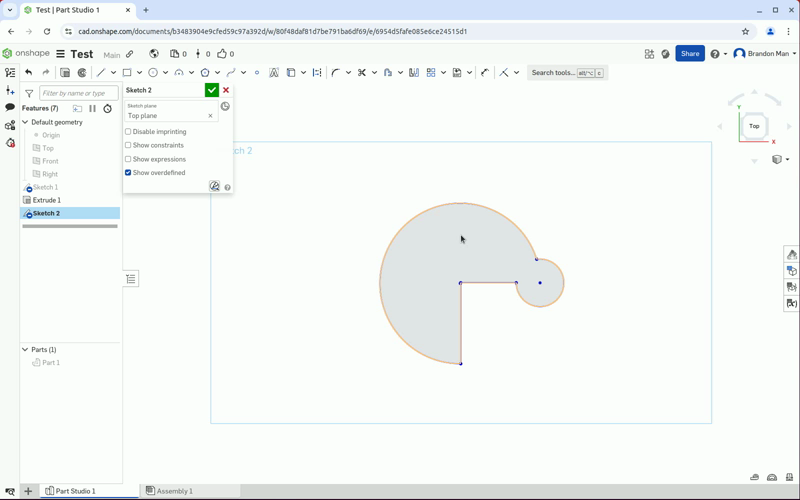
click(461, 234)
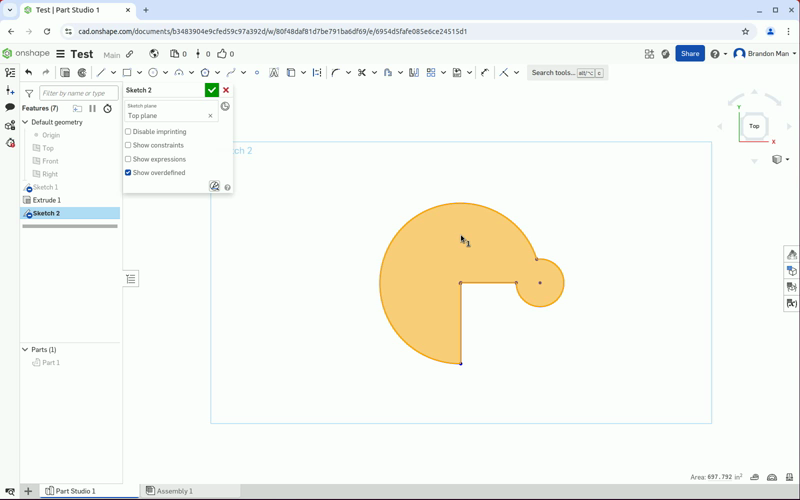
mouse_move(73, 352)
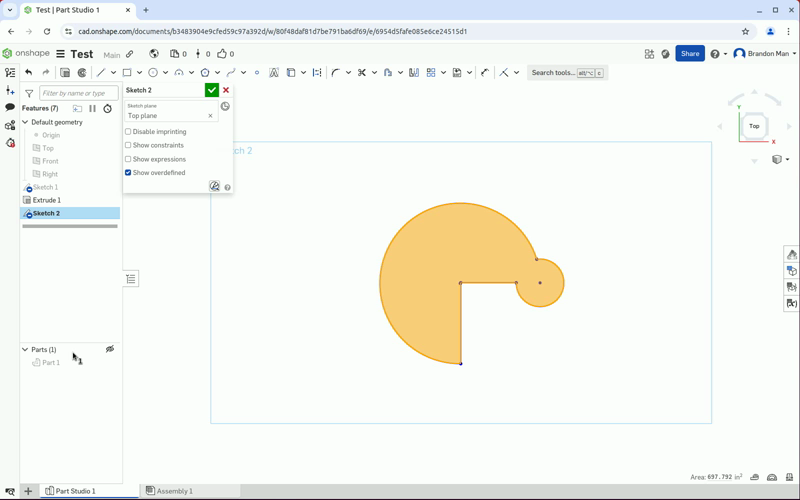
key(shift+y)
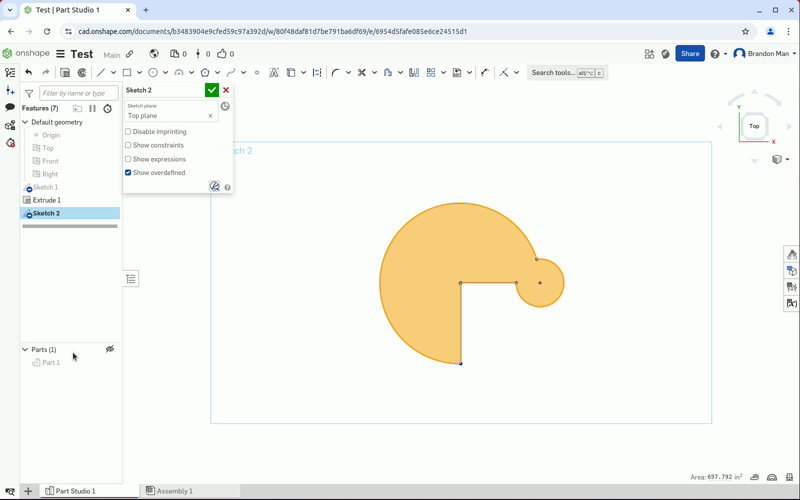
key(shift+e)
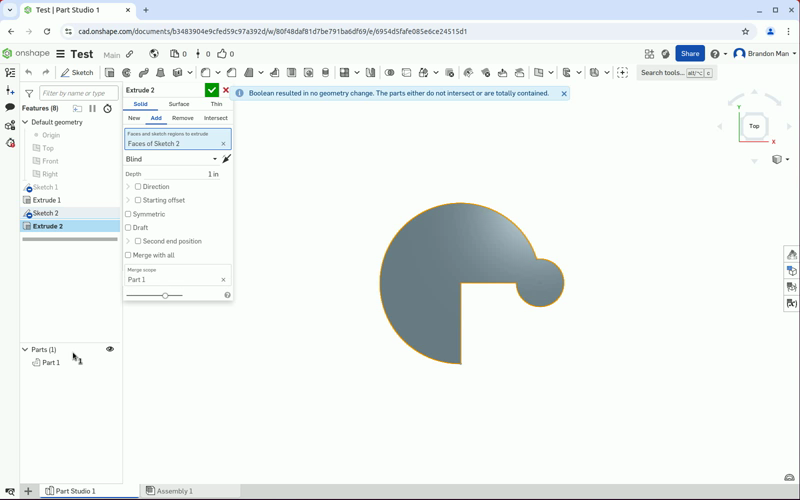
mouse_move(143, 106)
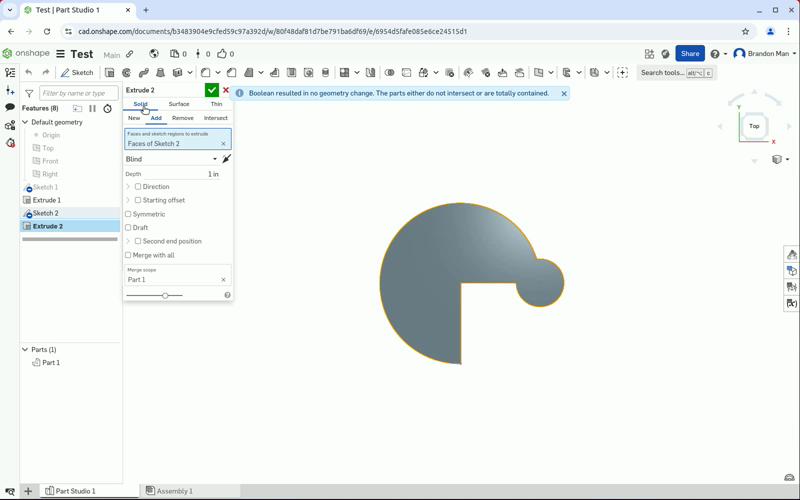
click(143, 106)
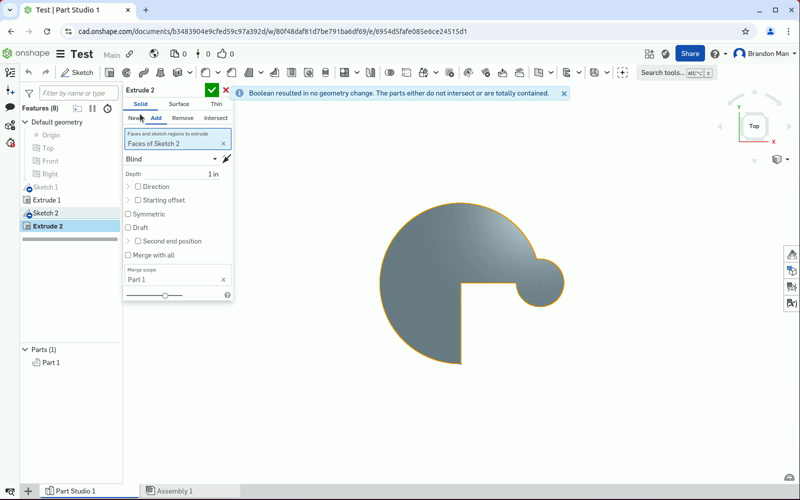
mouse_move(137, 120)
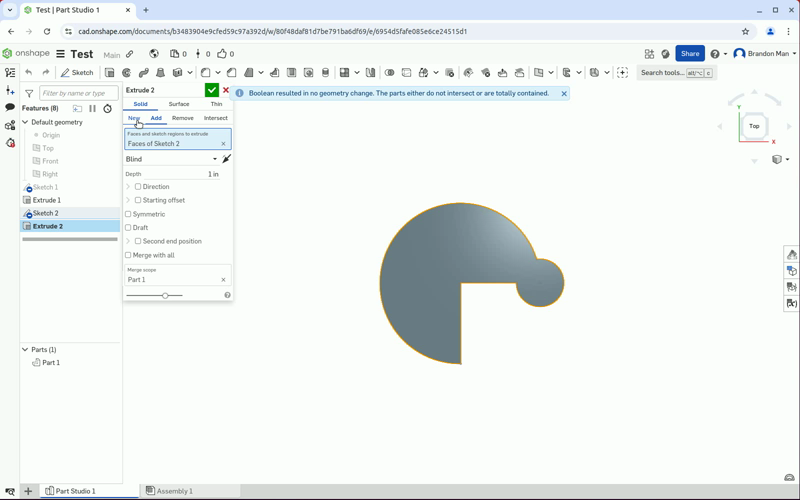
click(137, 120)
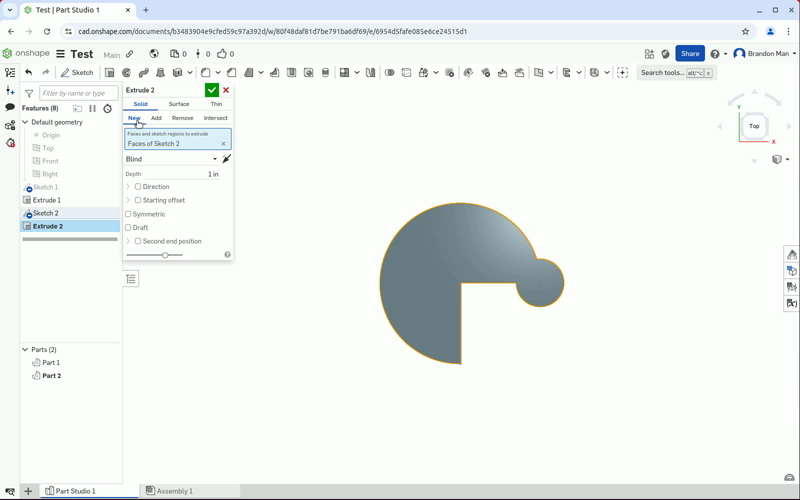
key(tab, 4)
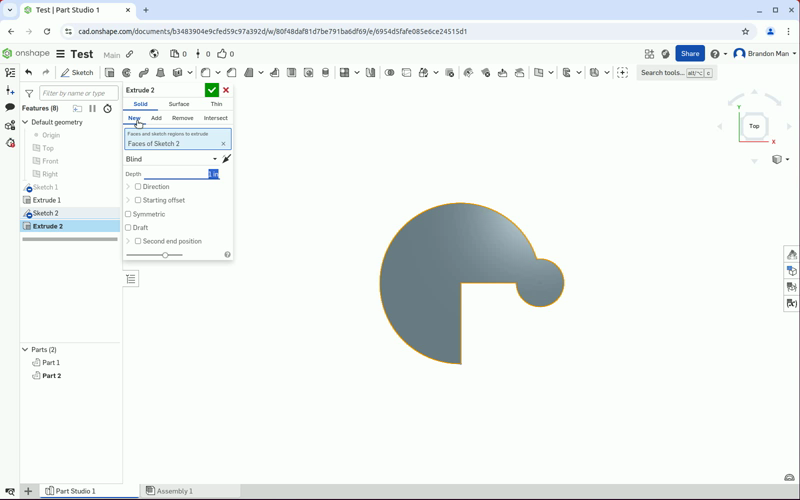
text(-16.609)
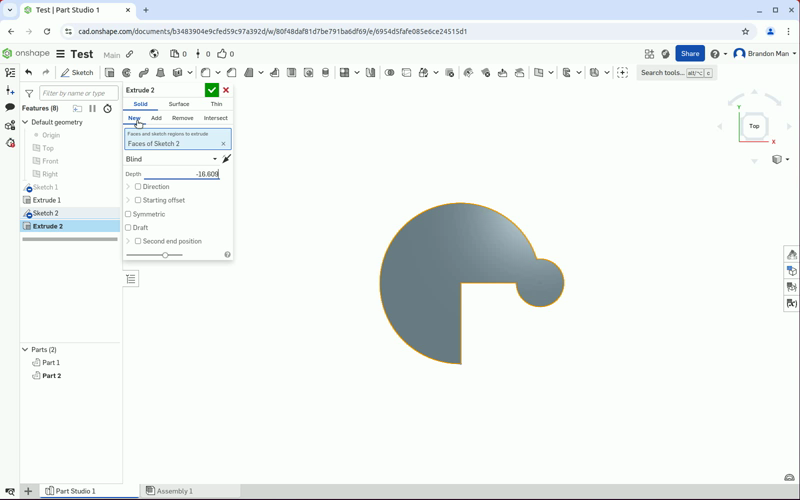
key(enter)
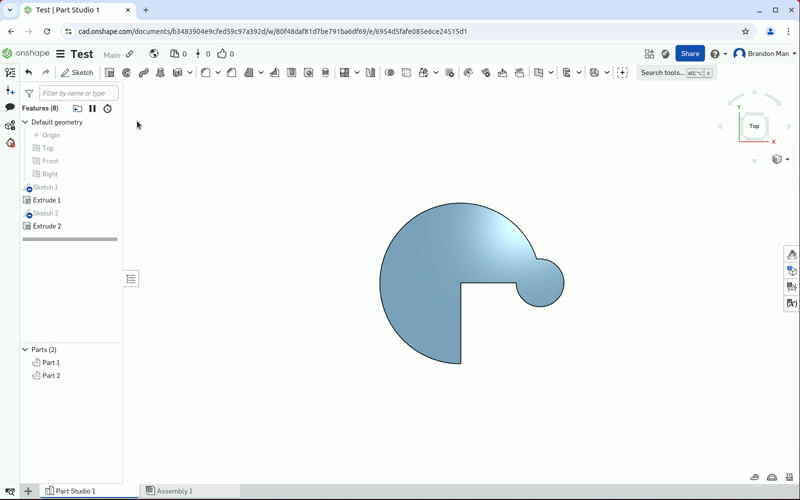
key(shift+h)
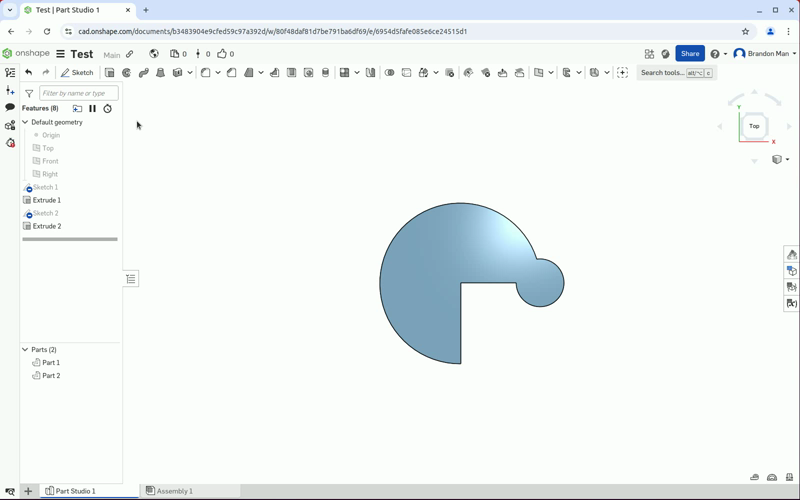
key(shift+h)
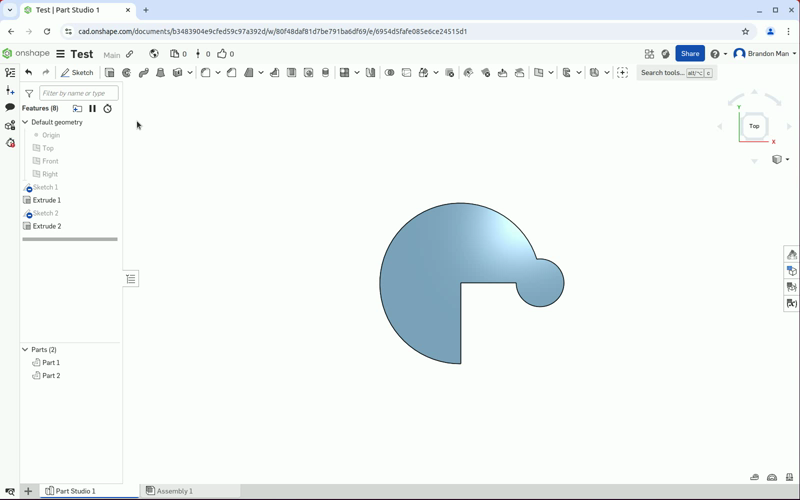
mouse_move(73, 189)
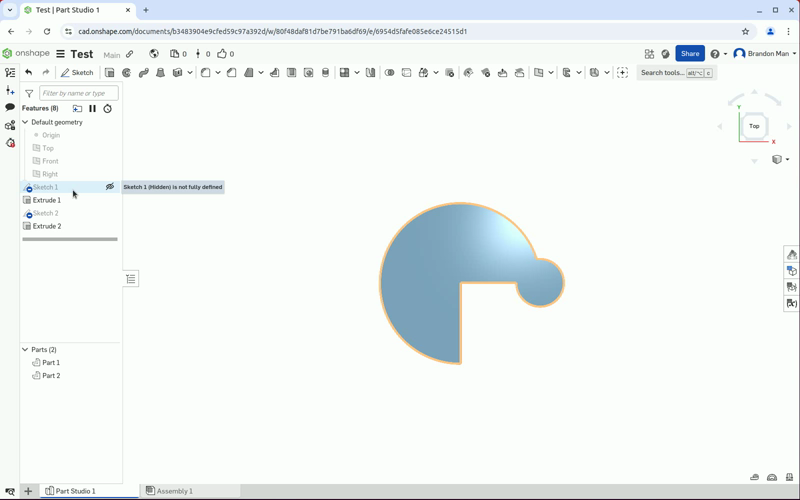
click(73, 189)
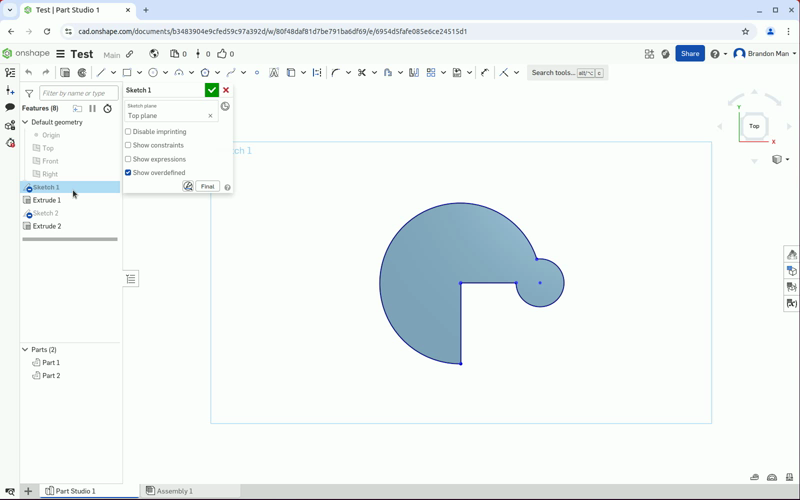
mouse_move(229, 92)
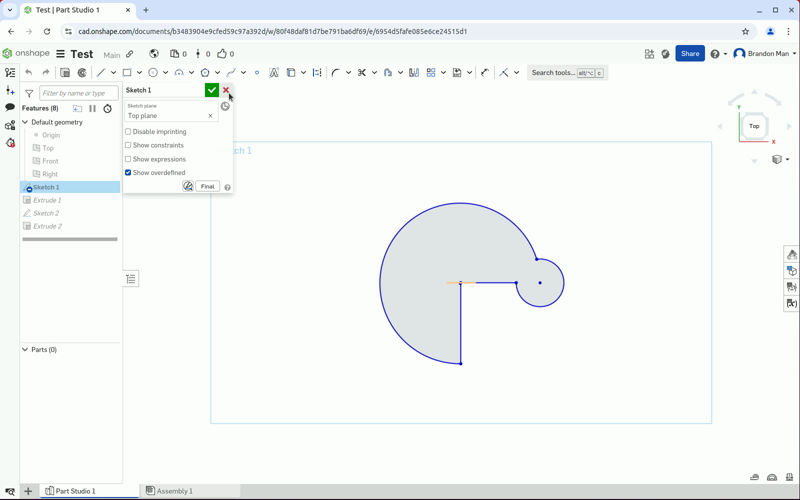
click(229, 92)
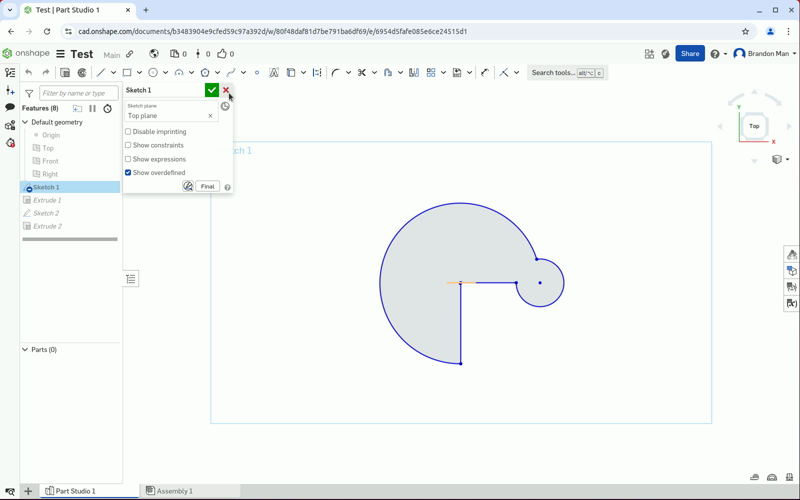
key(shift+s)
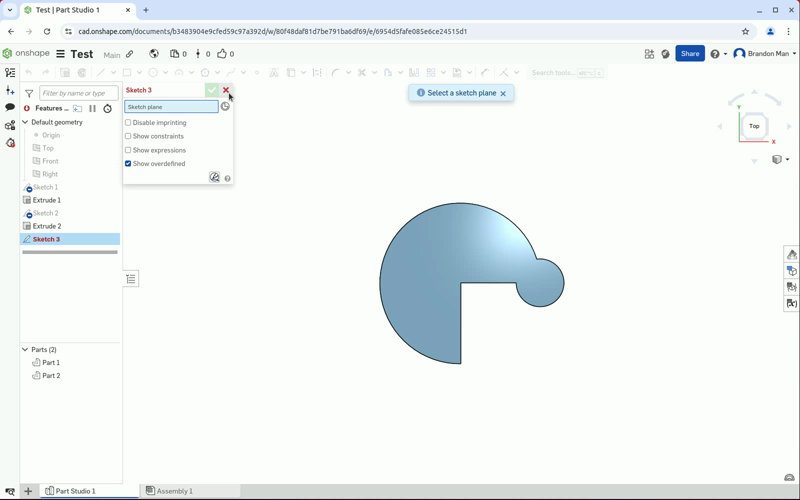
mouse_move(73, 150)
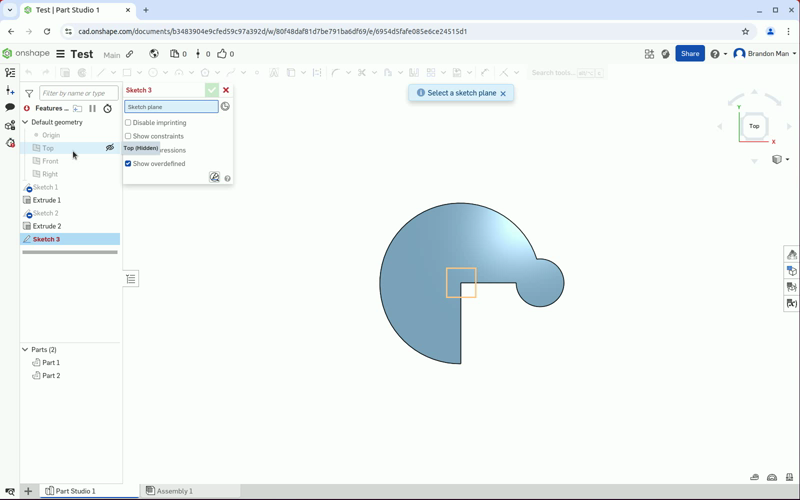
click(73, 150)
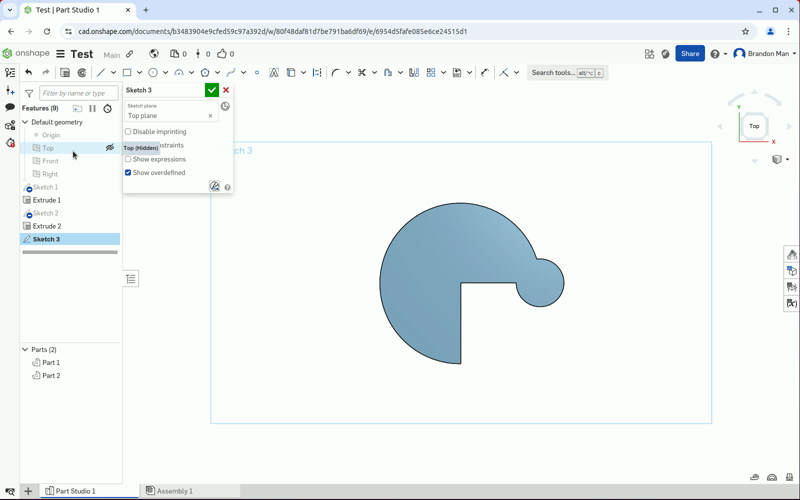
mouse_move(73, 352)
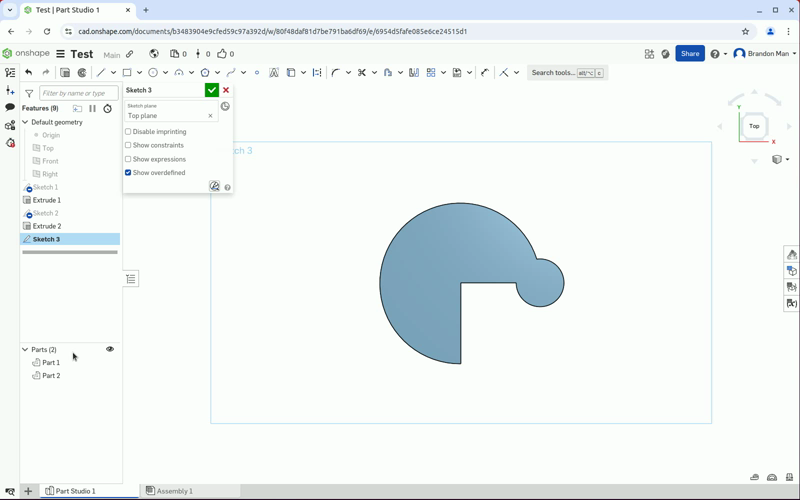
key(y)
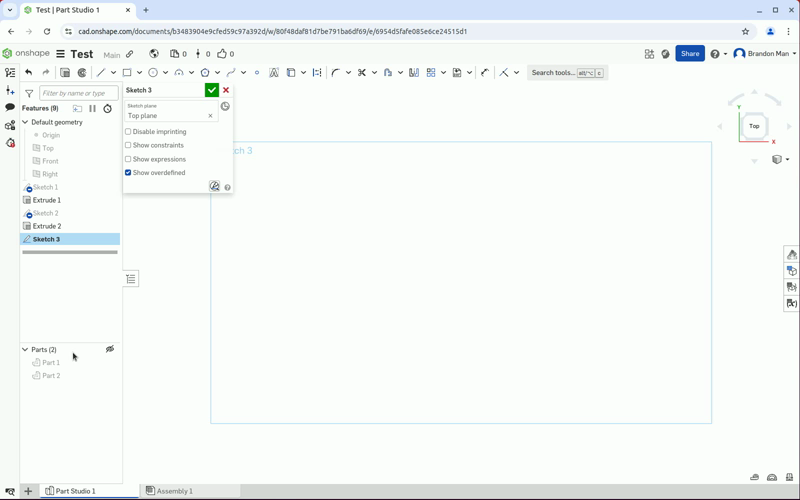
key(l)
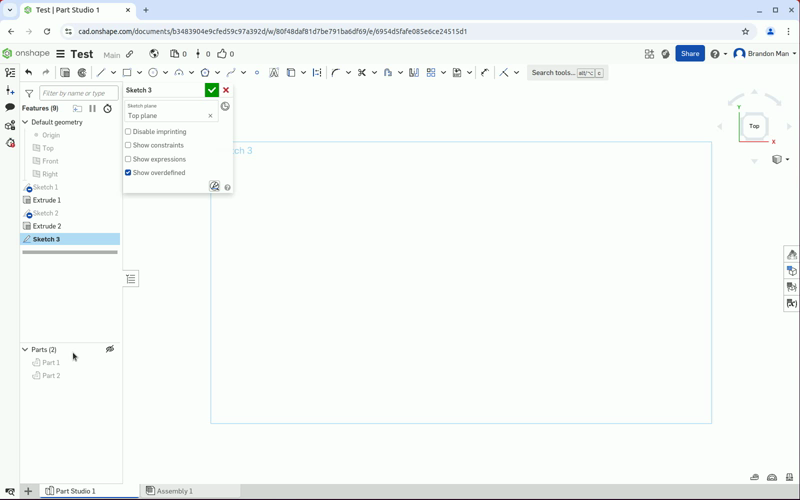
key_down(shift)
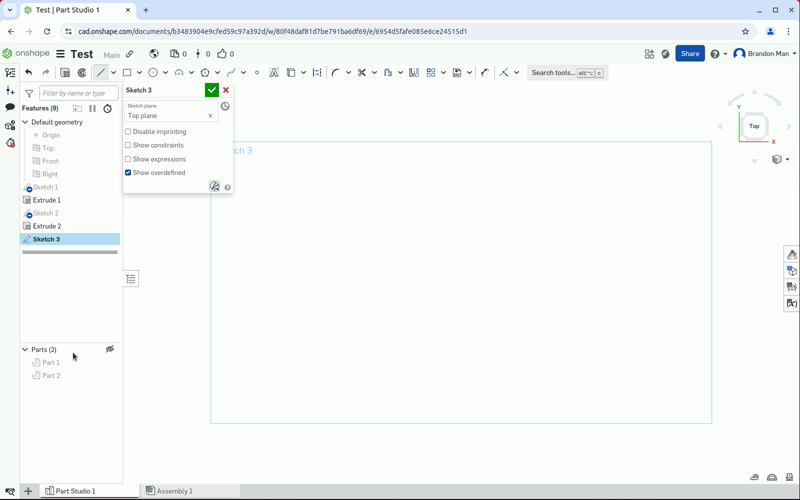
mouse_move(508, 282)
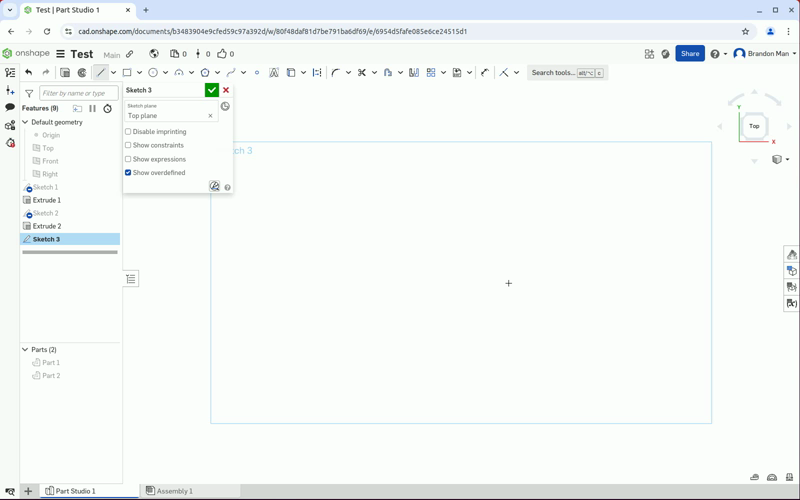
click(508, 282)
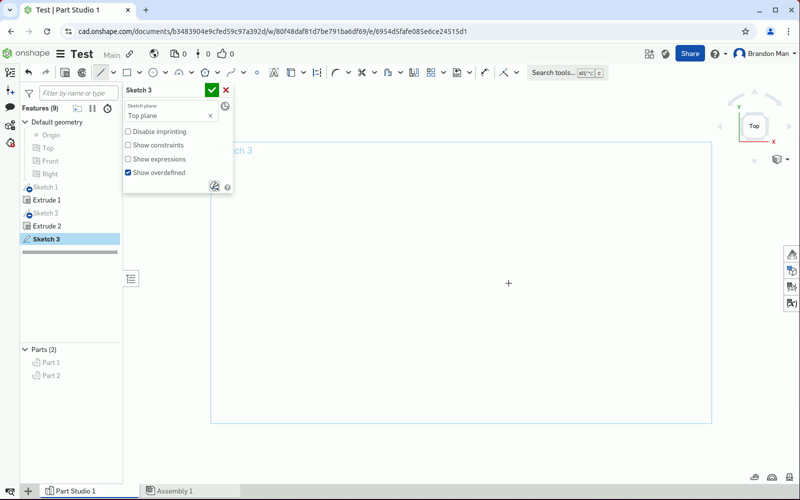
key_up(shift)
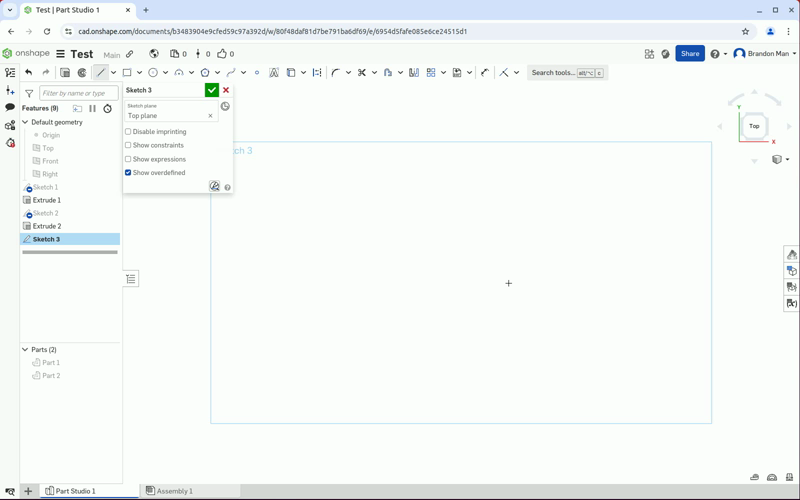
key_down(shift)
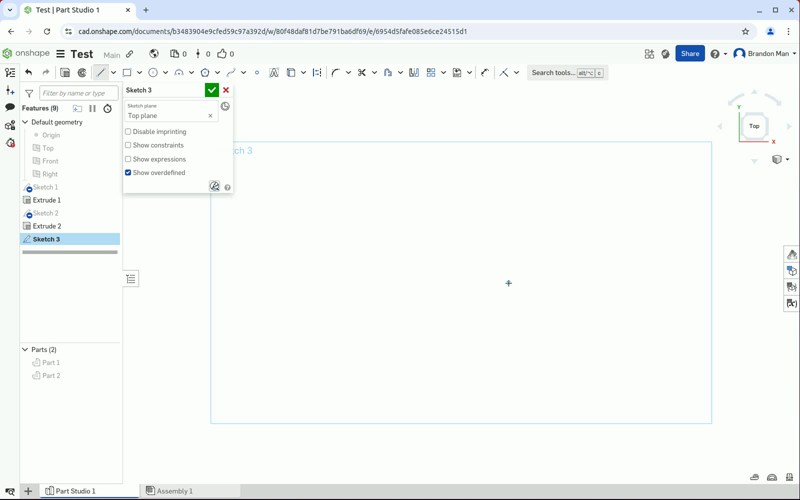
mouse_move(573, 282)
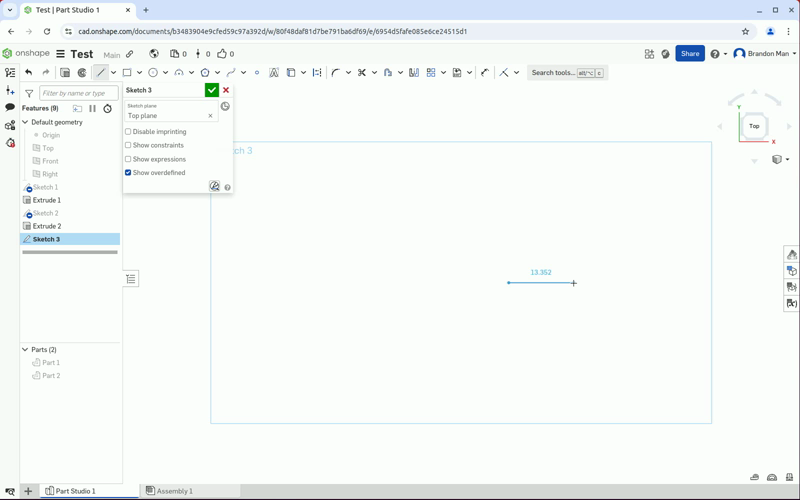
click(573, 282)
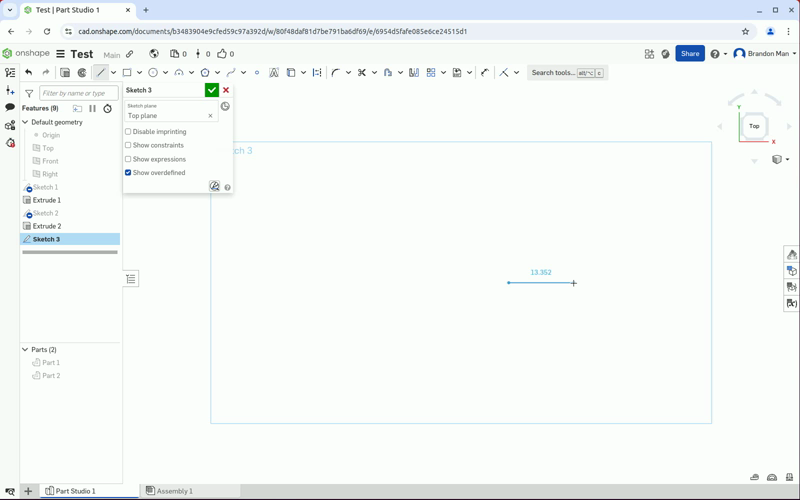
key_up(shift)
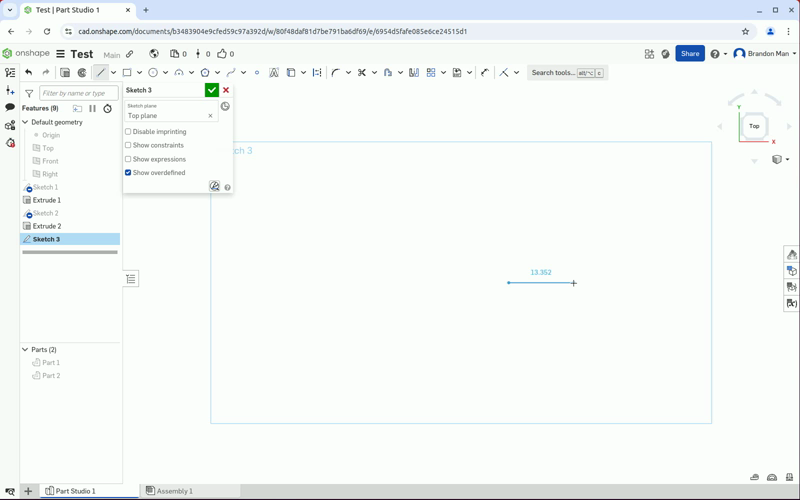
key(esc)
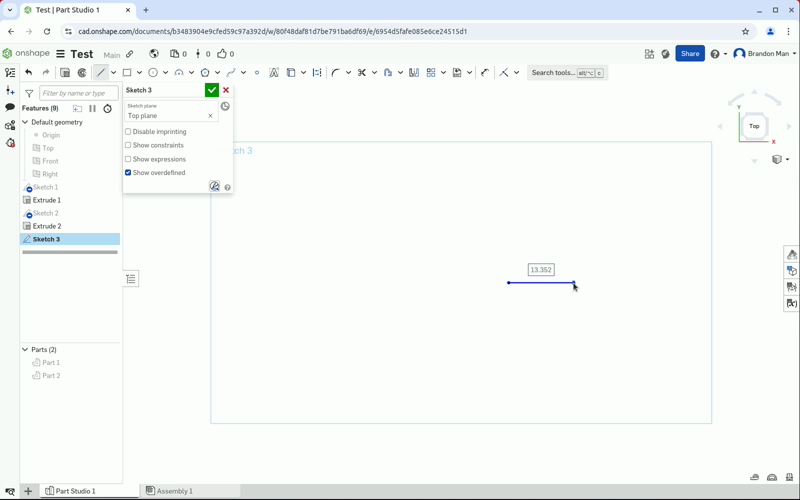
key(a)
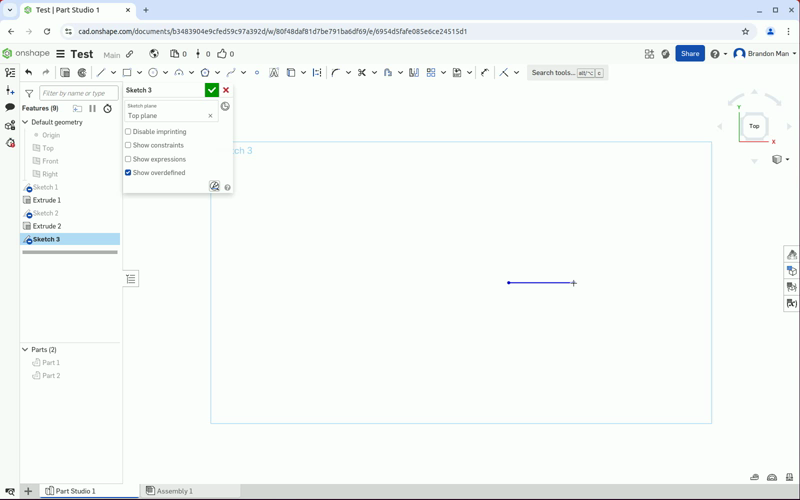
mouse_move(573, 282)
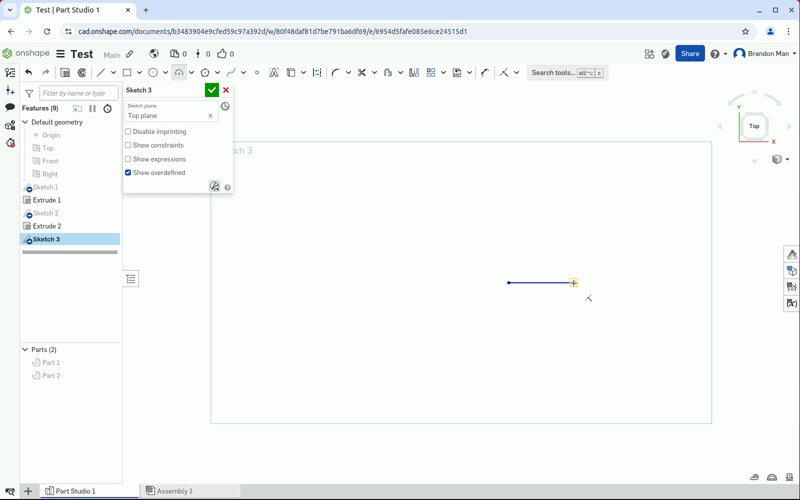
click(573, 282)
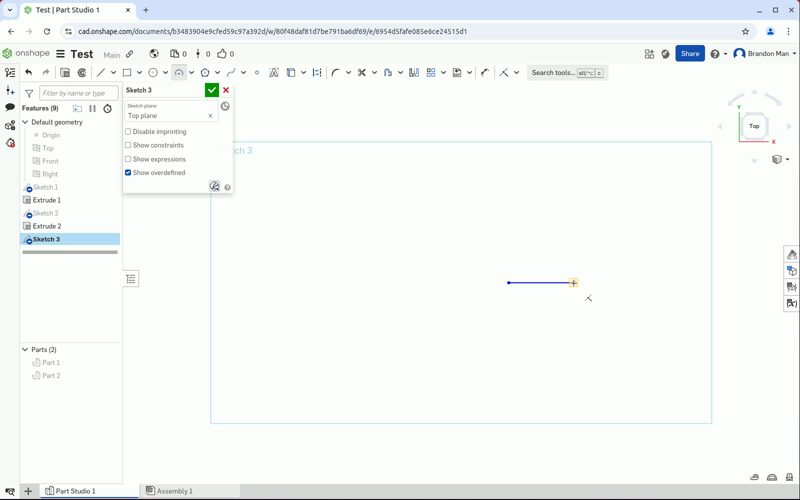
mouse_move(508, 282)
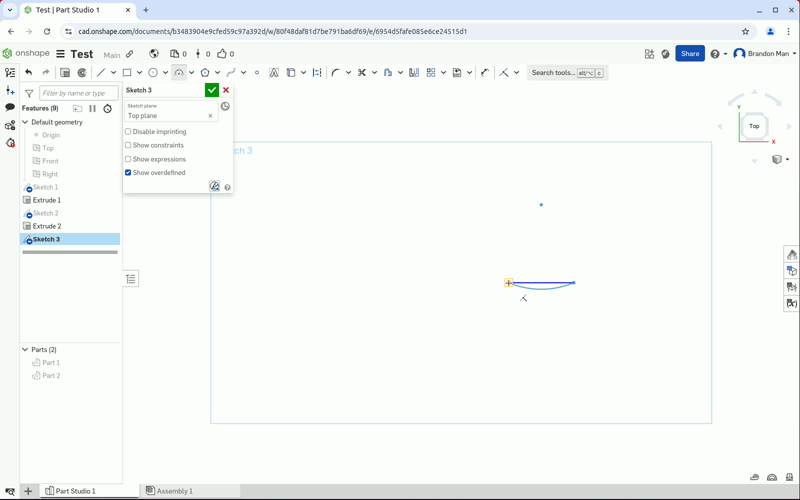
click(508, 282)
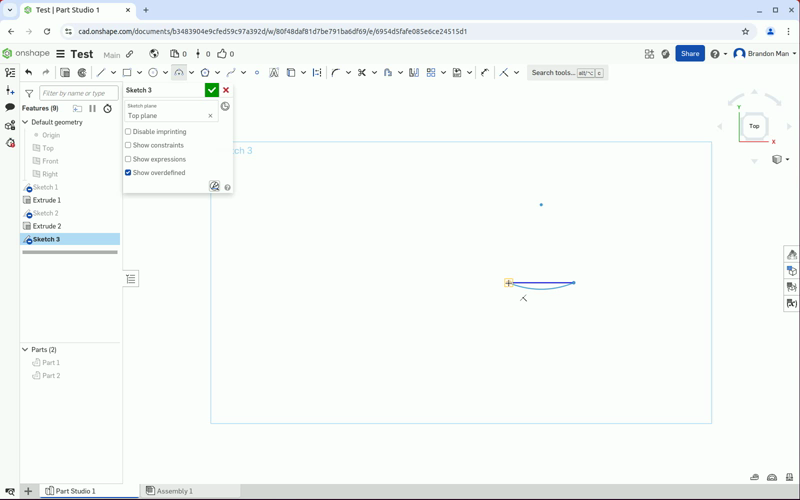
key_down(shift)
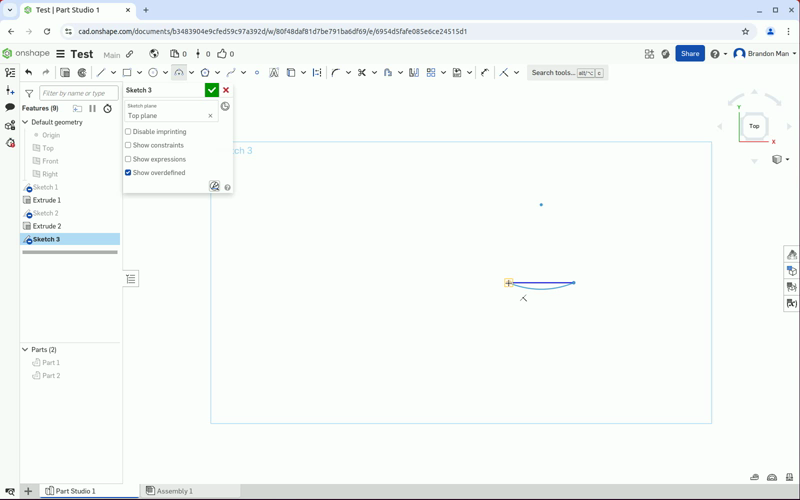
mouse_move(541, 250)
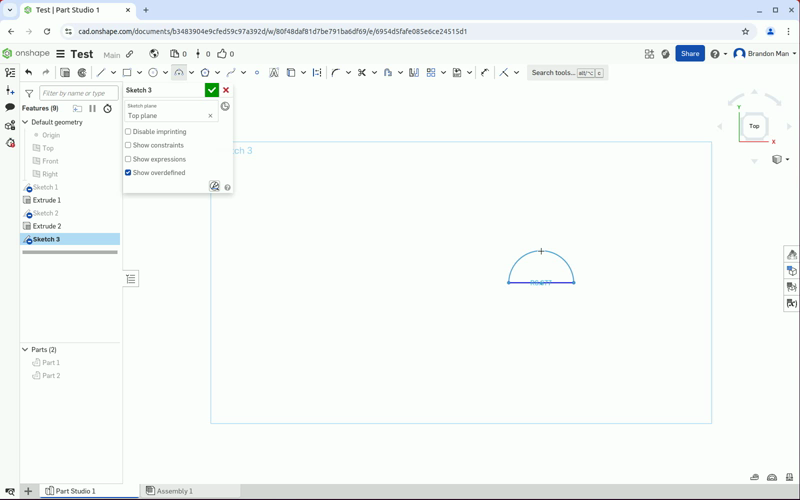
click(541, 250)
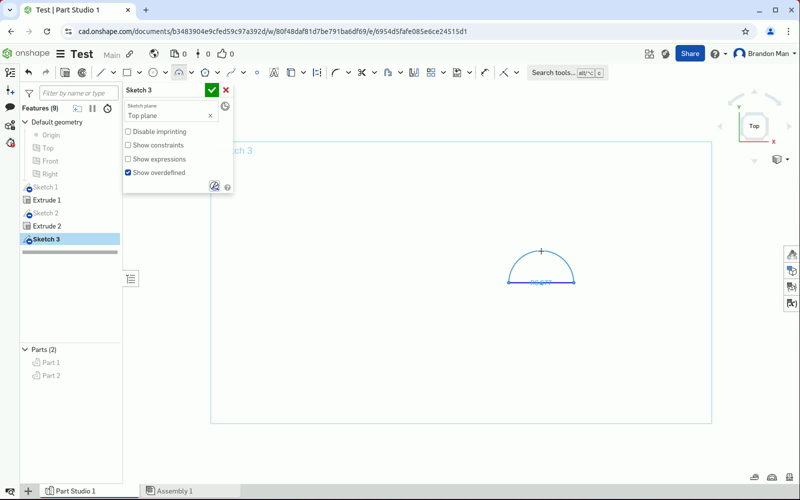
key_up(shift)
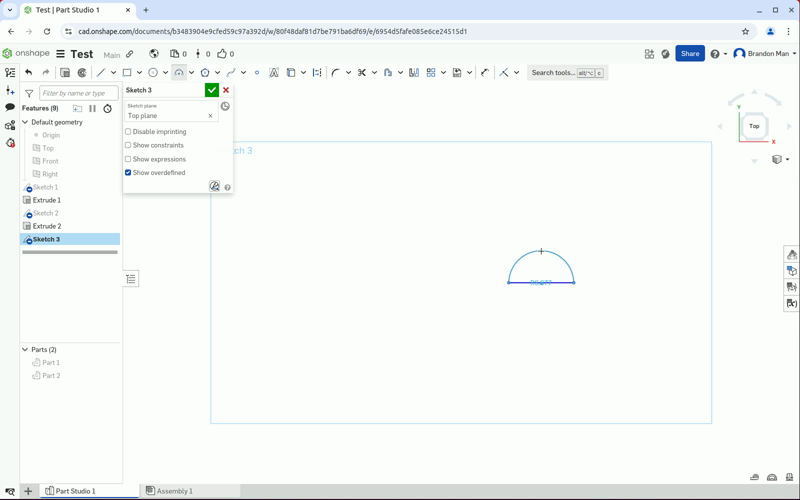
key(esc)
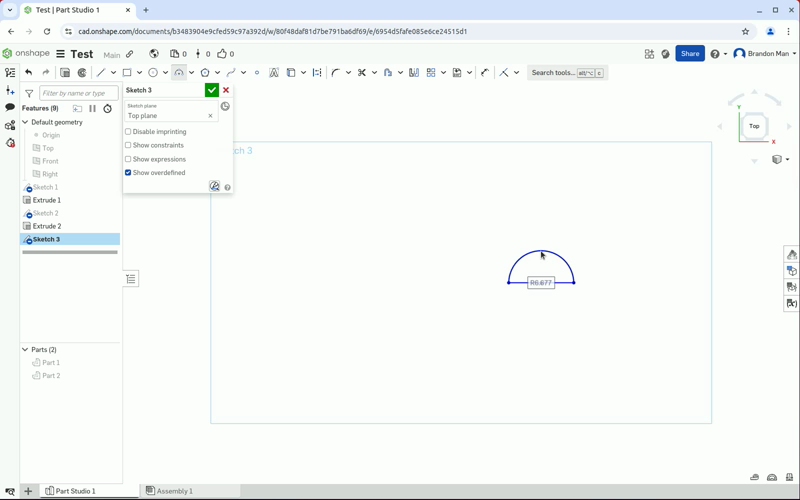
mouse_move(549, 260)
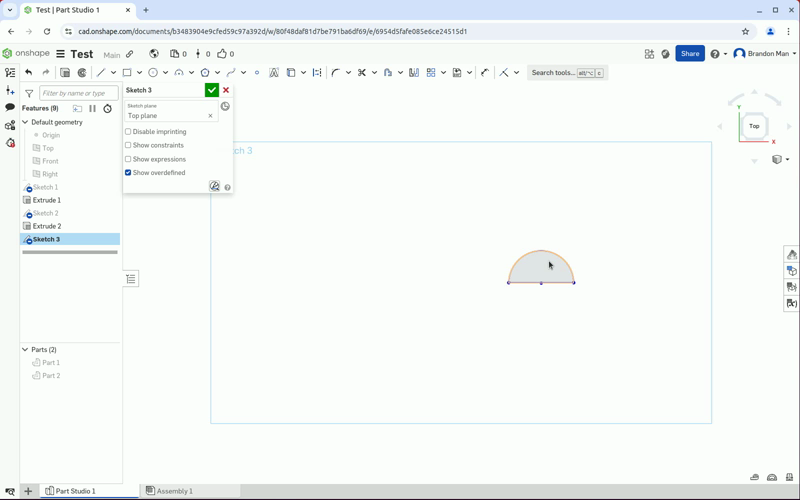
scroll(6)
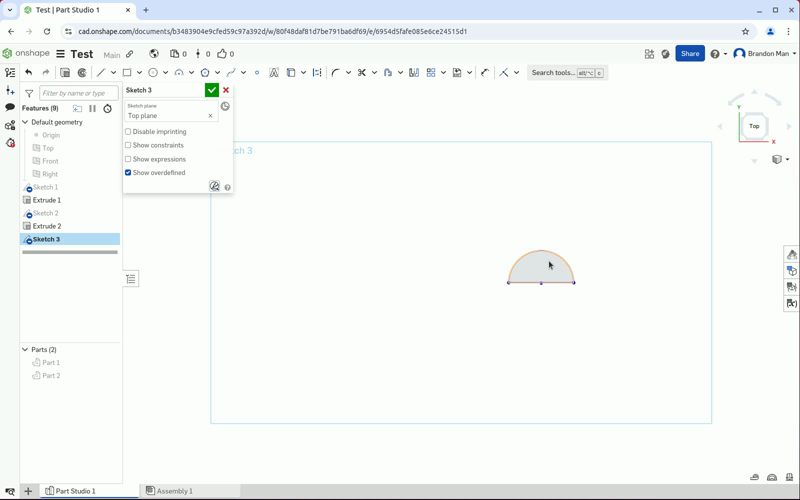
scroll(6)
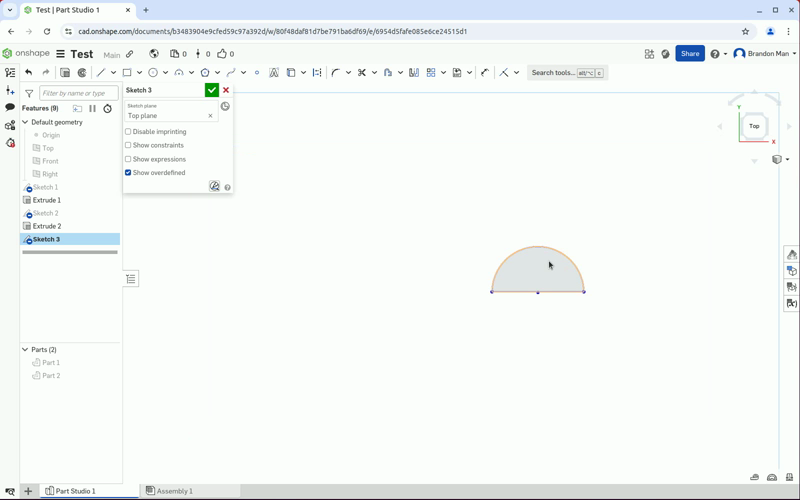
scroll(6)
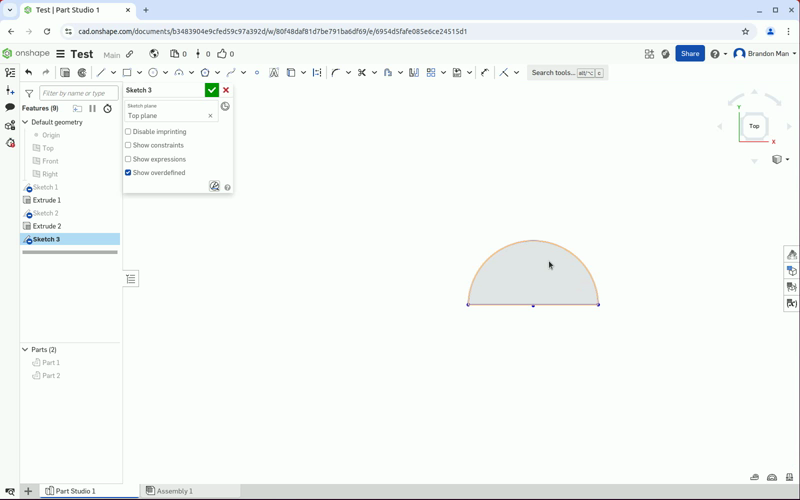
scroll(6)
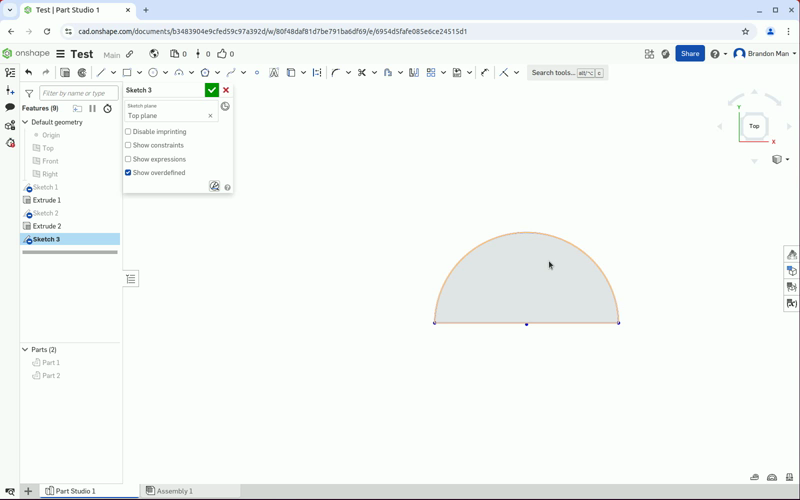
scroll(6)
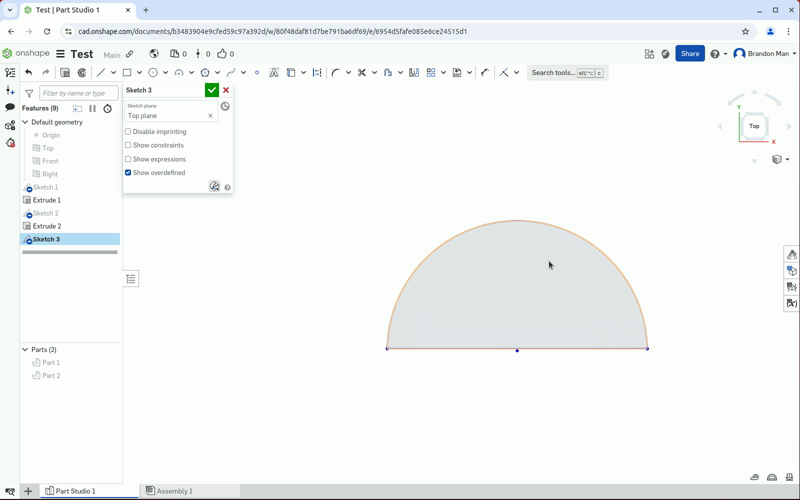
scroll(6)
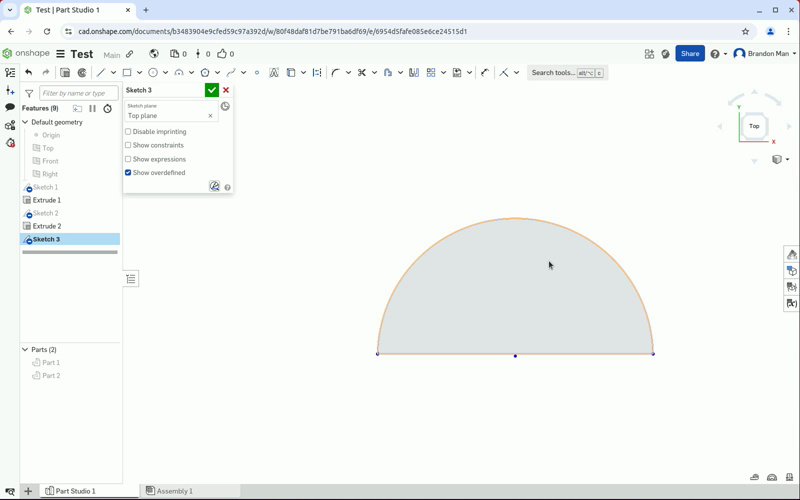
scroll(6)
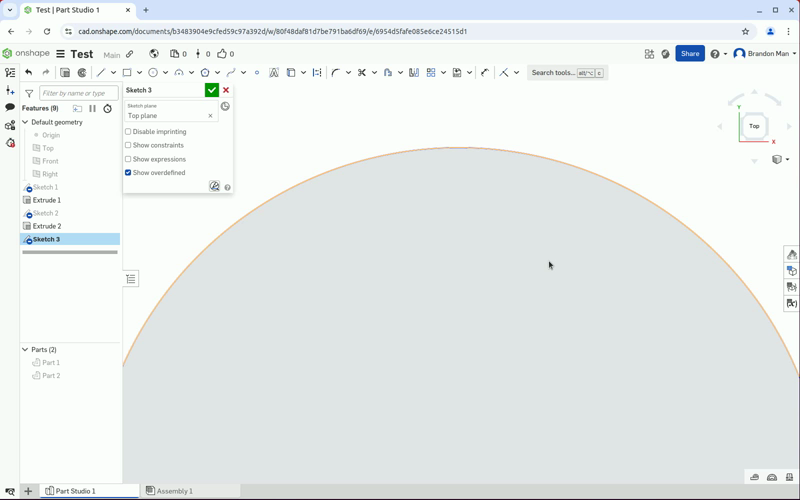
click(549, 260)
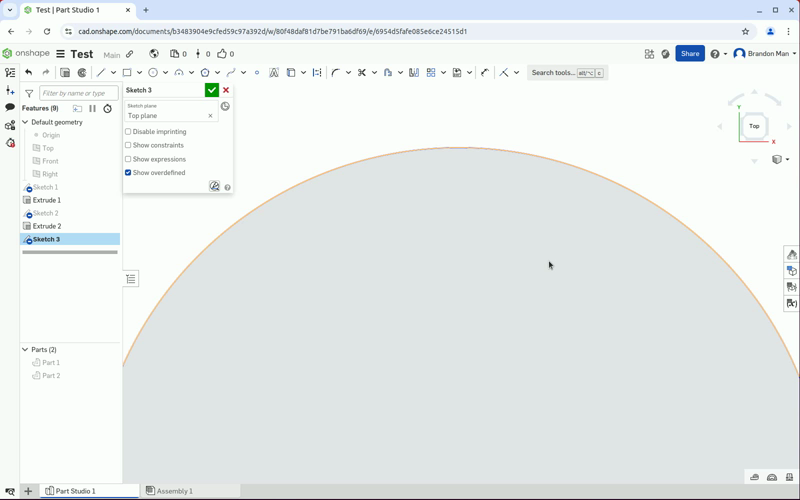
scroll(-6)
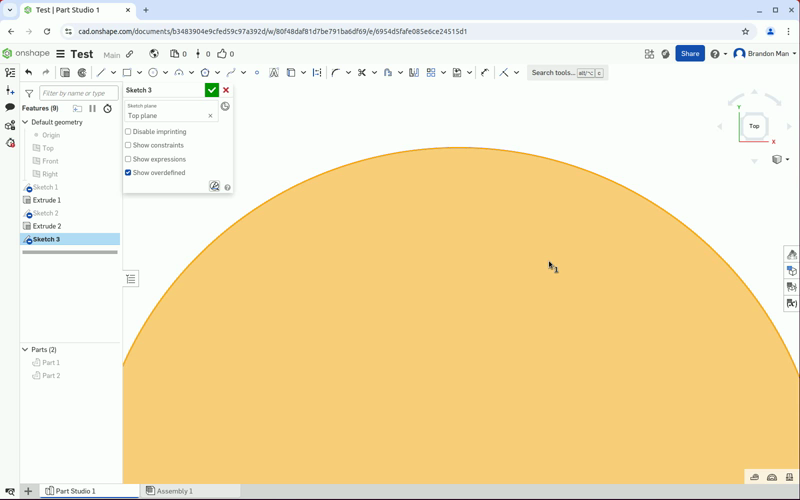
scroll(-6)
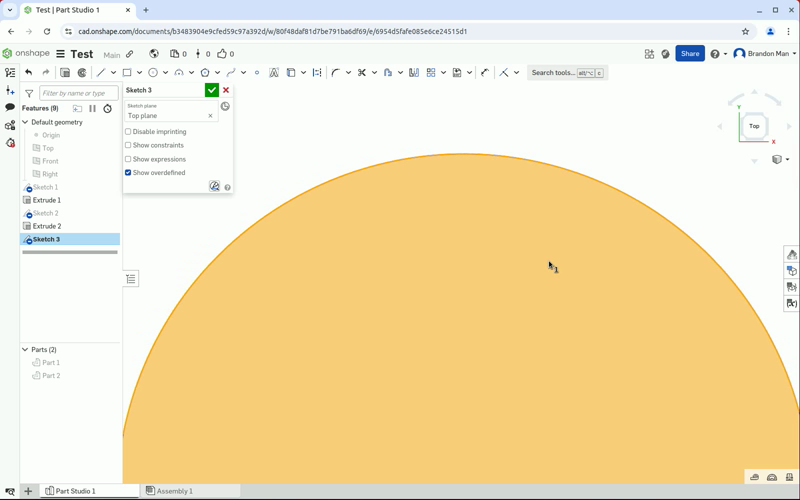
scroll(-6)
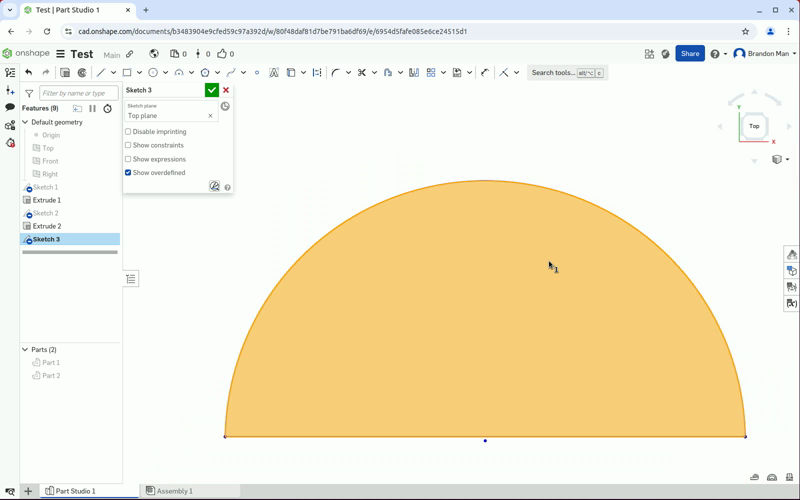
scroll(-6)
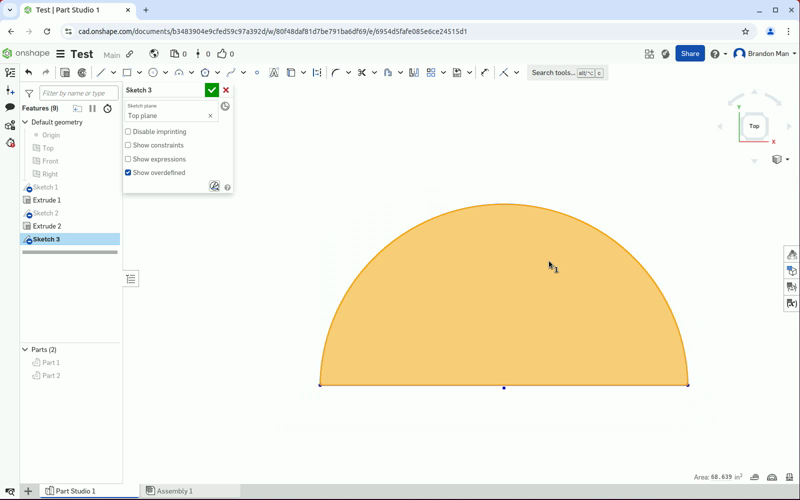
scroll(-6)
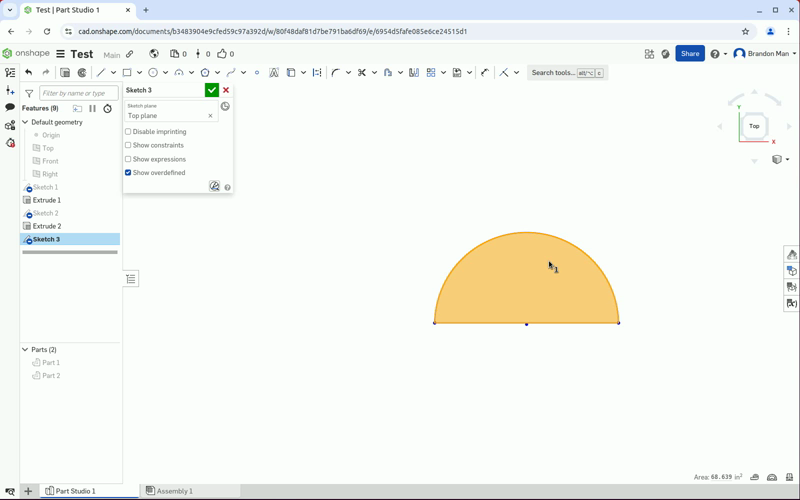
scroll(-6)
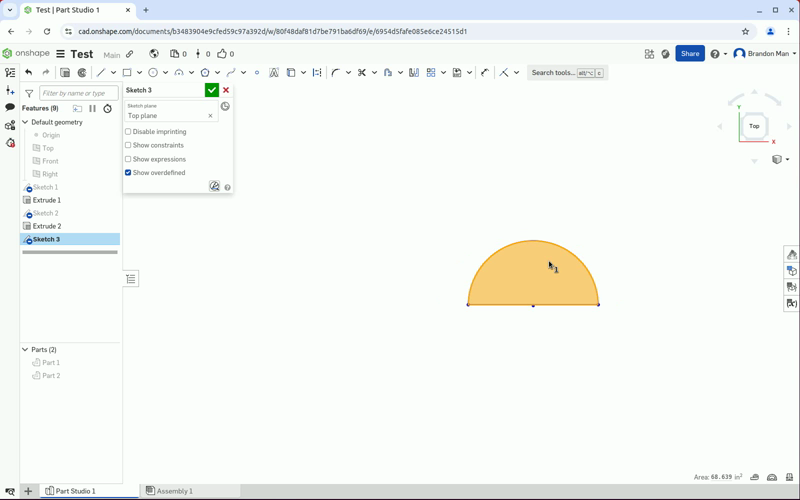
scroll(-6)
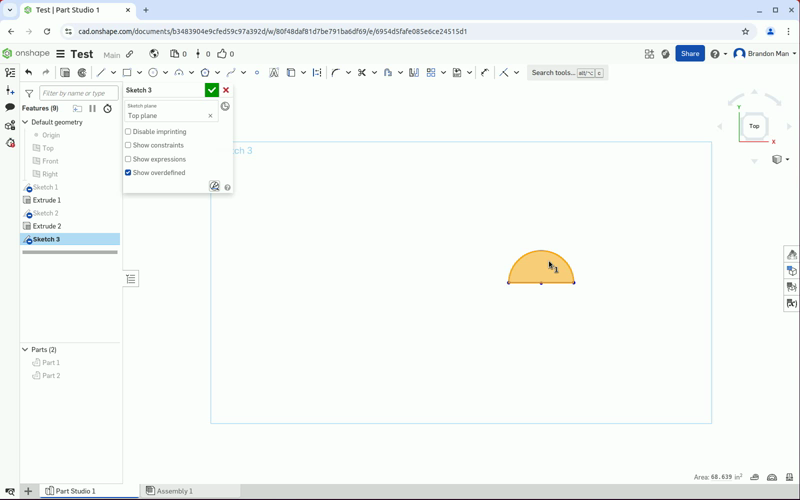
mouse_move(73, 352)
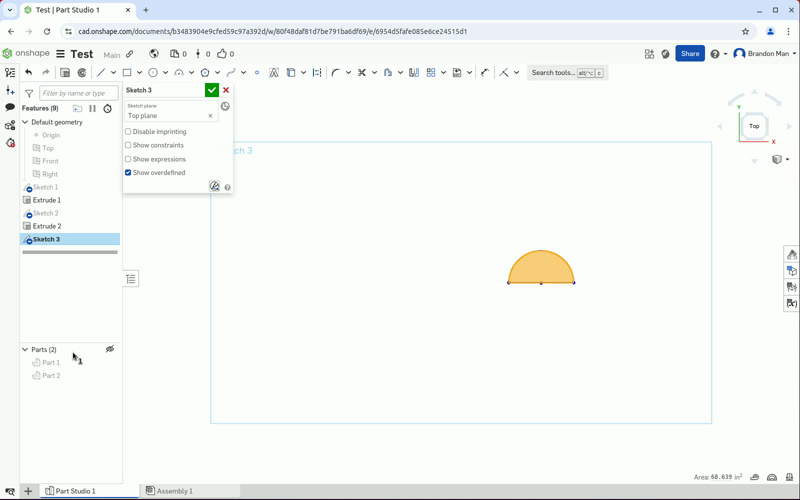
key(shift+y)
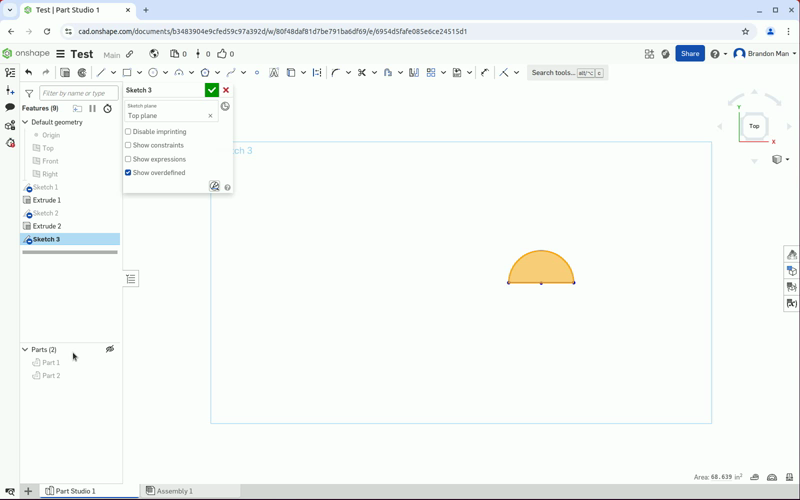
key(shift+e)
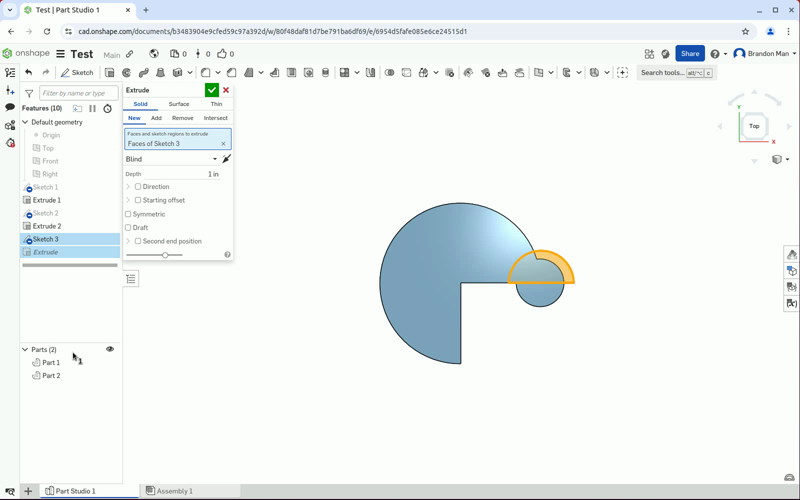
mouse_move(143, 106)
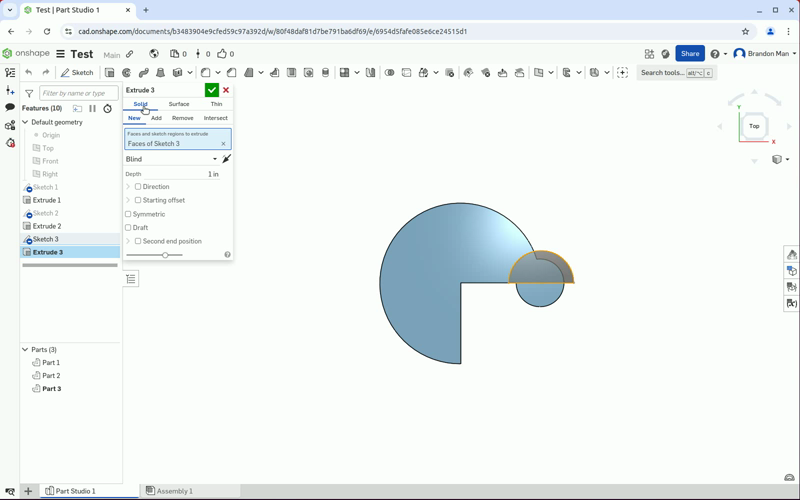
click(143, 106)
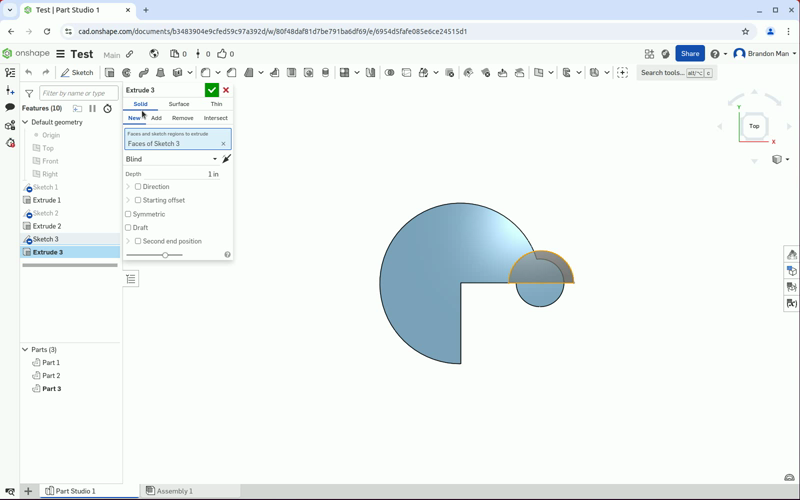
mouse_move(137, 120)
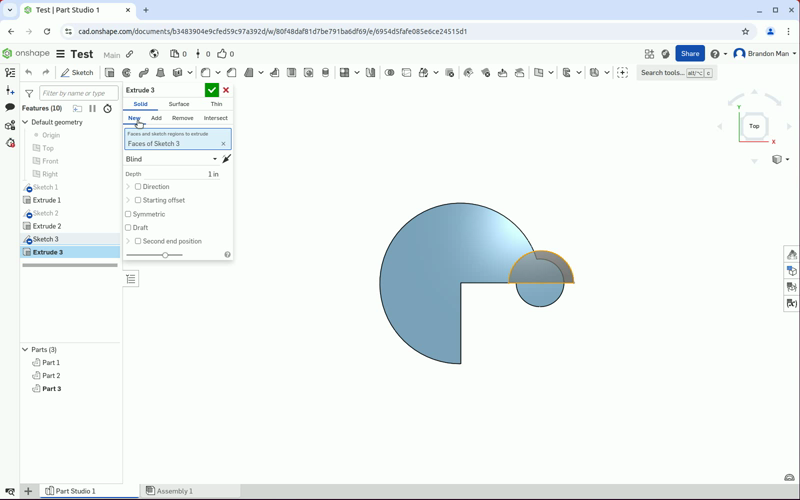
click(137, 120)
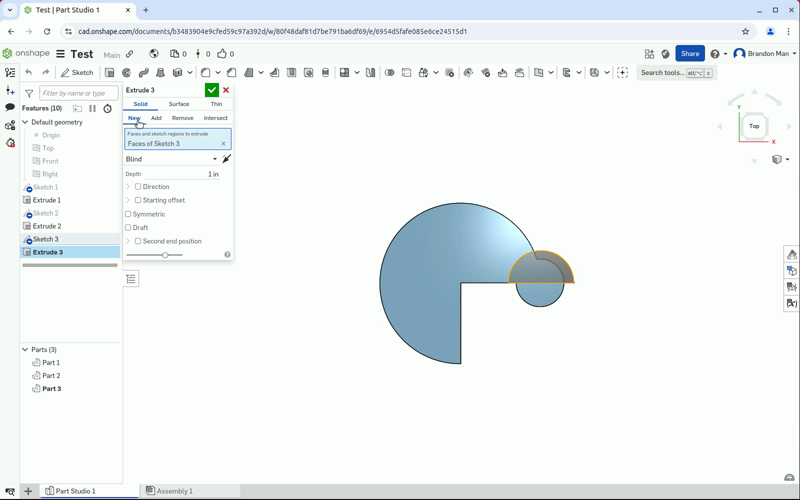
key(tab, 4)
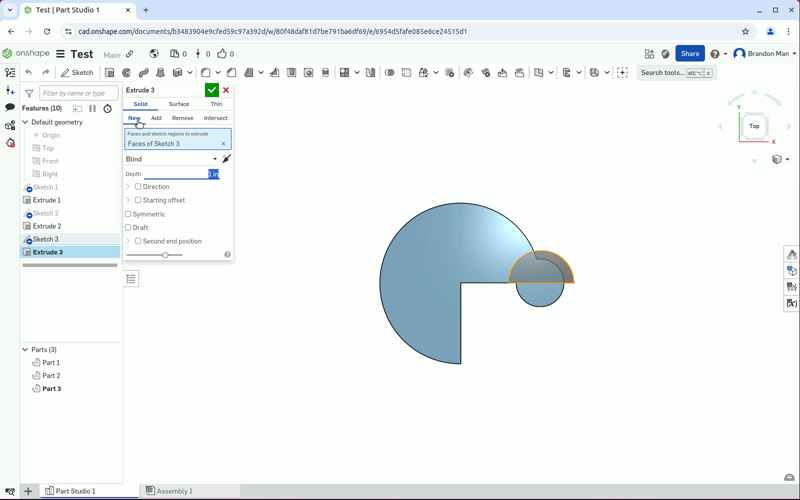
text(6.499)
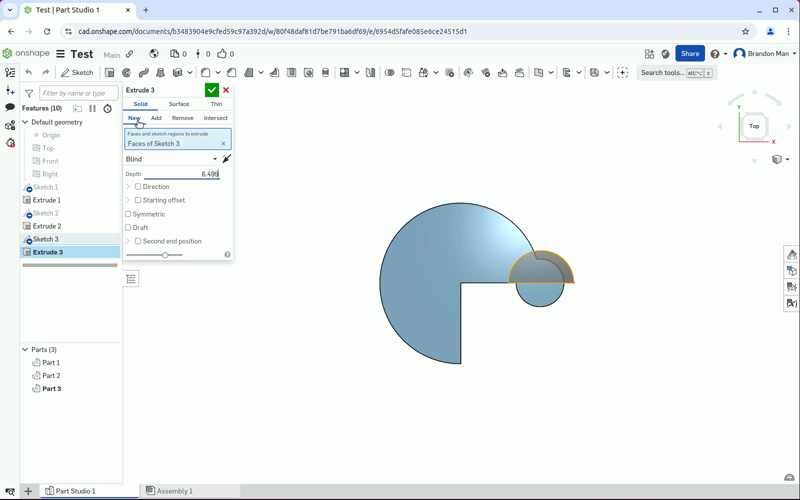
key(enter)
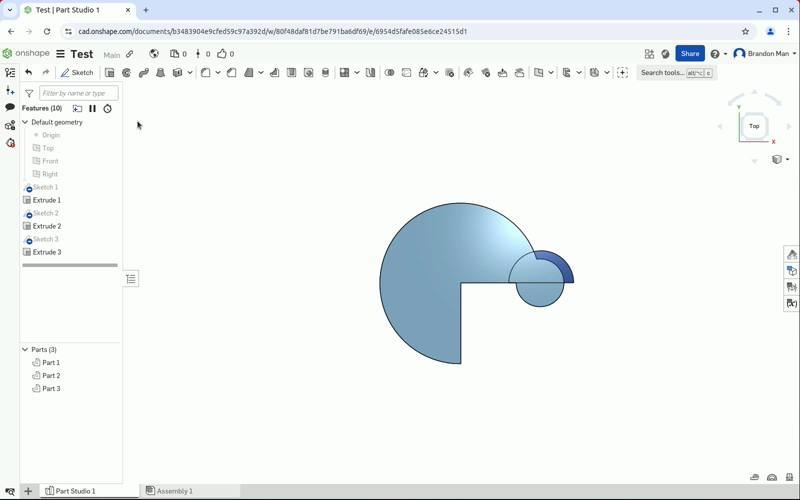
key(shift+h)
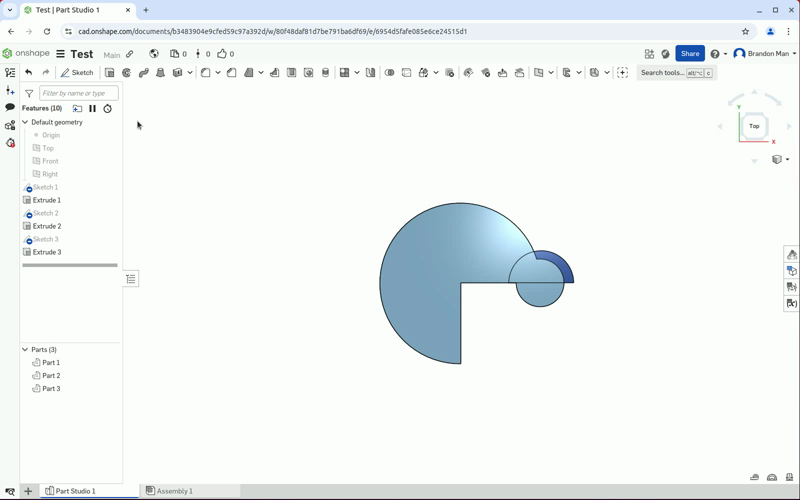
key(shift+h)
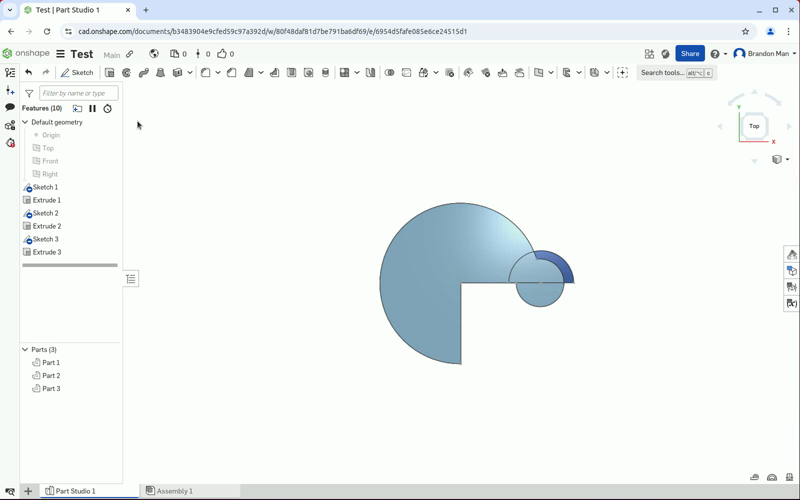
key(shift+7)
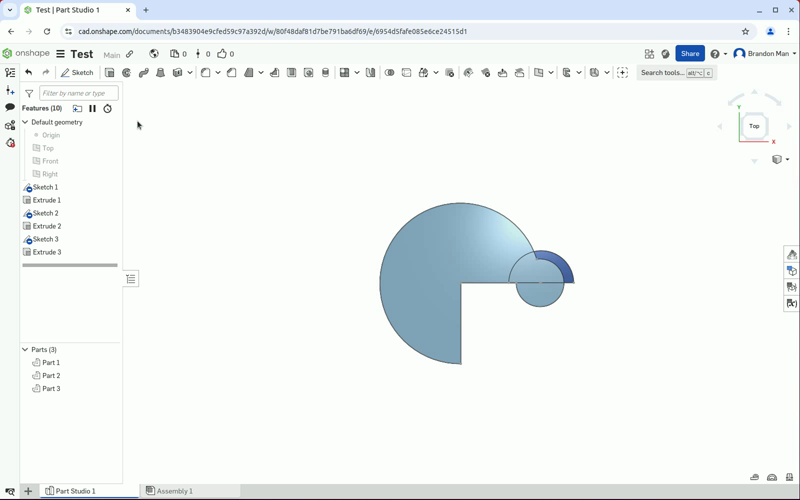
key(up, 3)
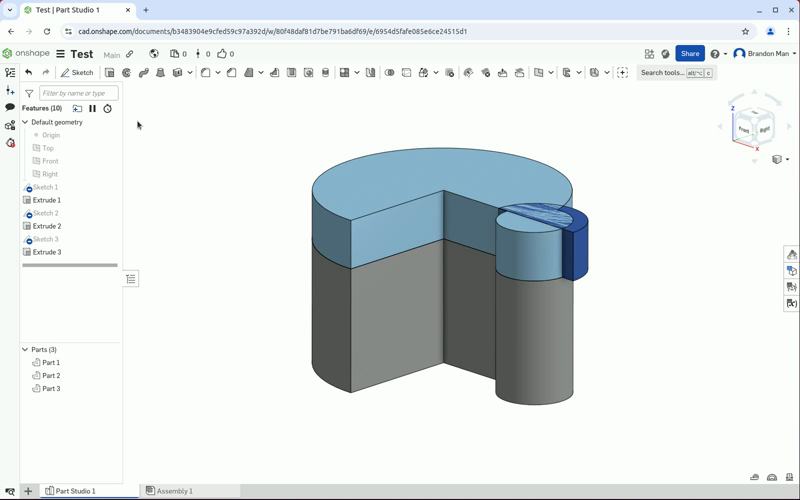
key(left, 3)
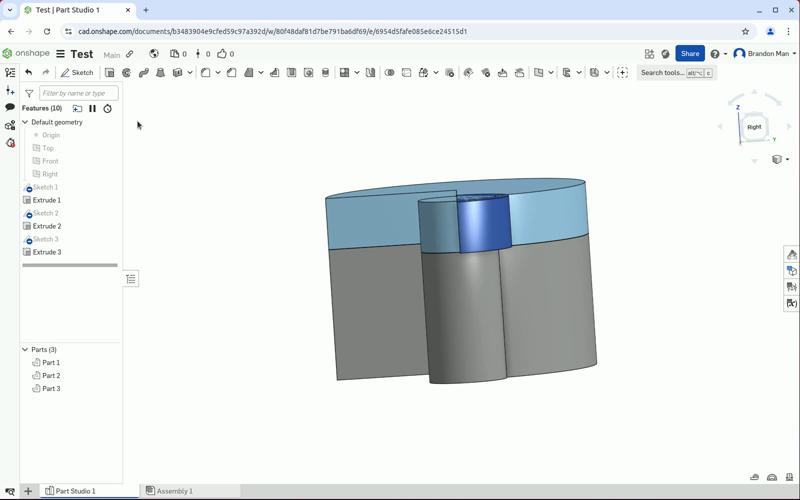
key(right, 3)
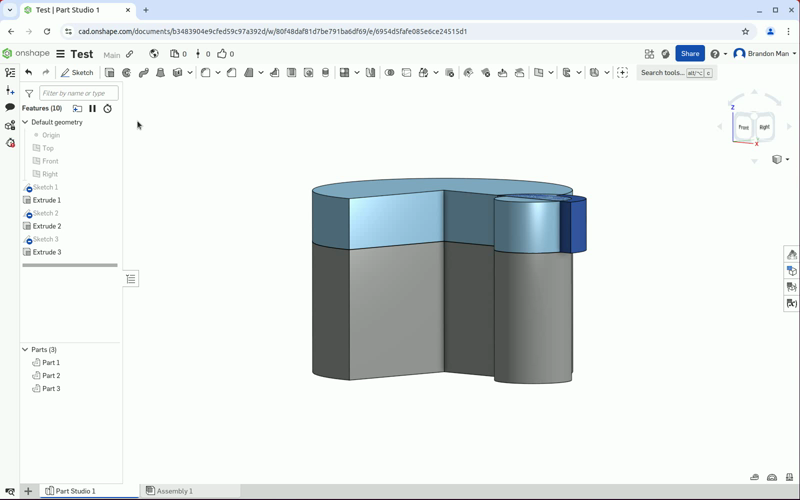
key(down, 3)
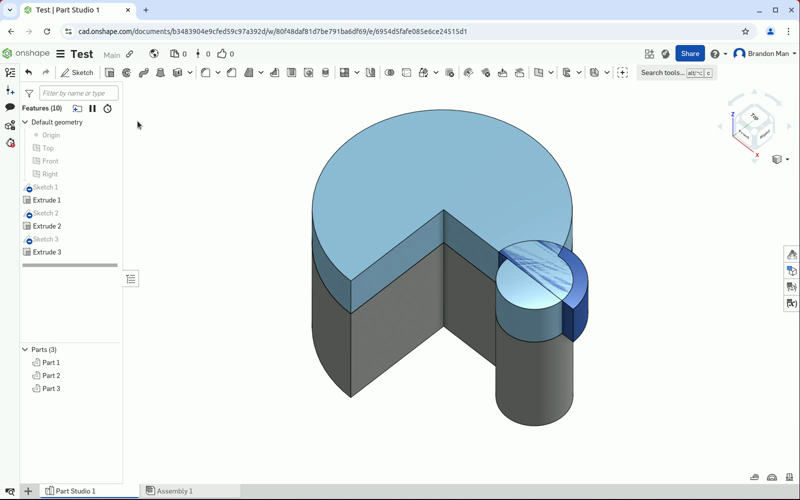
mouse_move(73, 189)
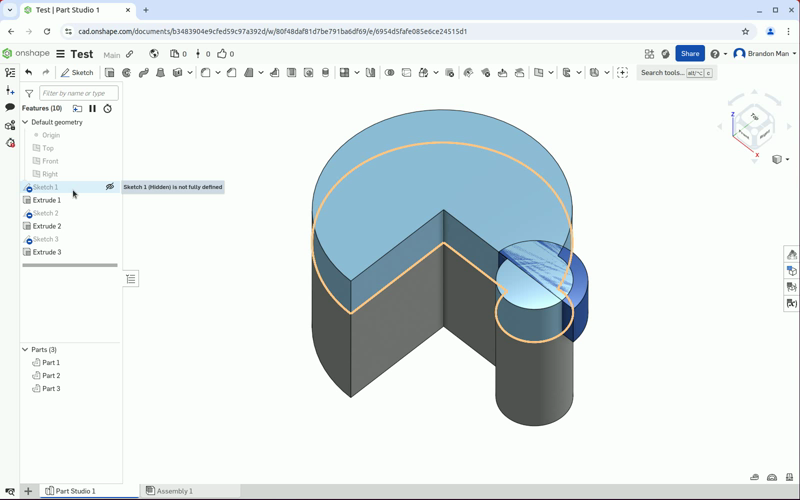
click(73, 189)